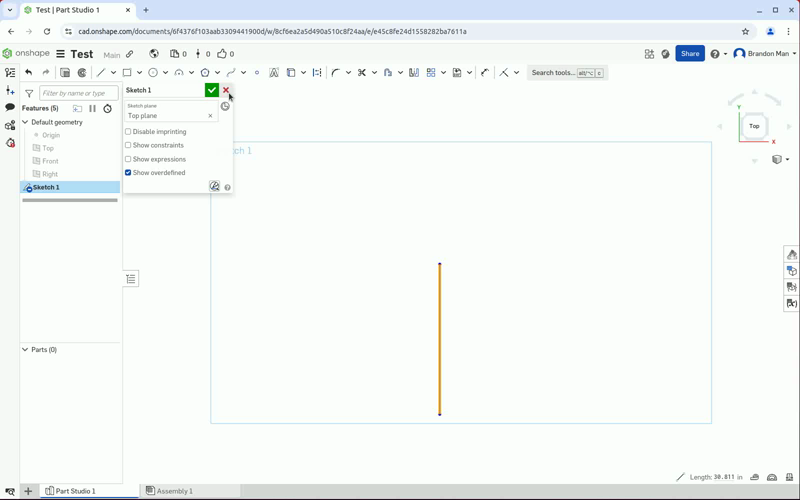
key(shift+h)
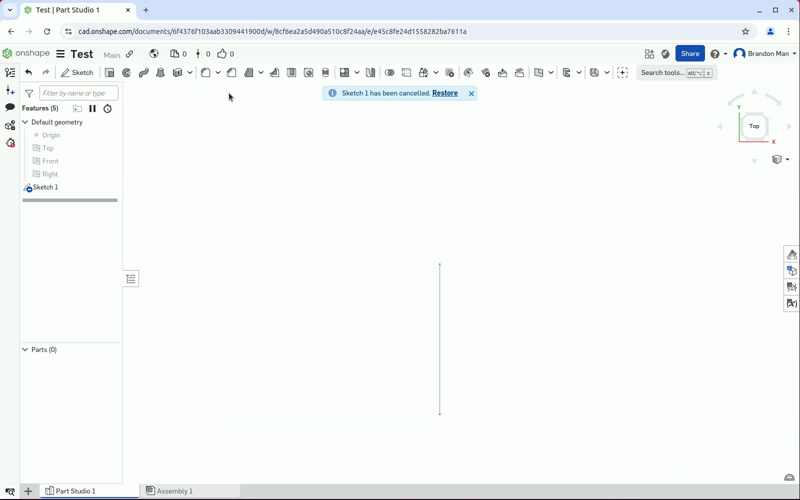
key(shift+s)
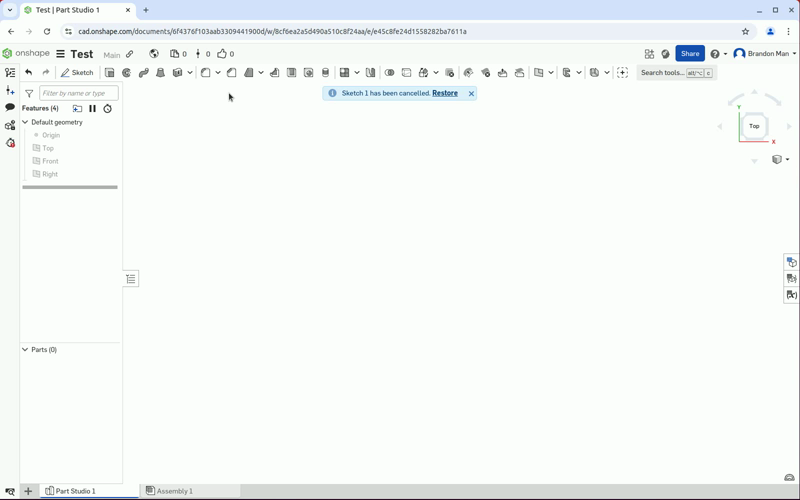
mouse_move(73, 150)
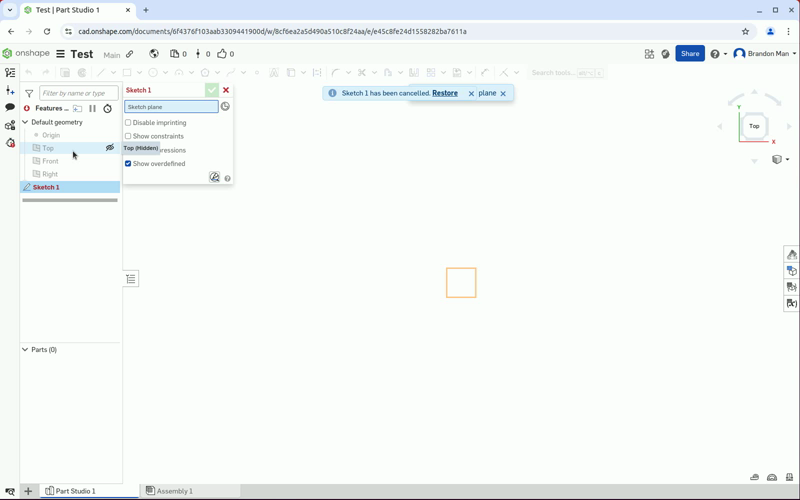
click(73, 150)
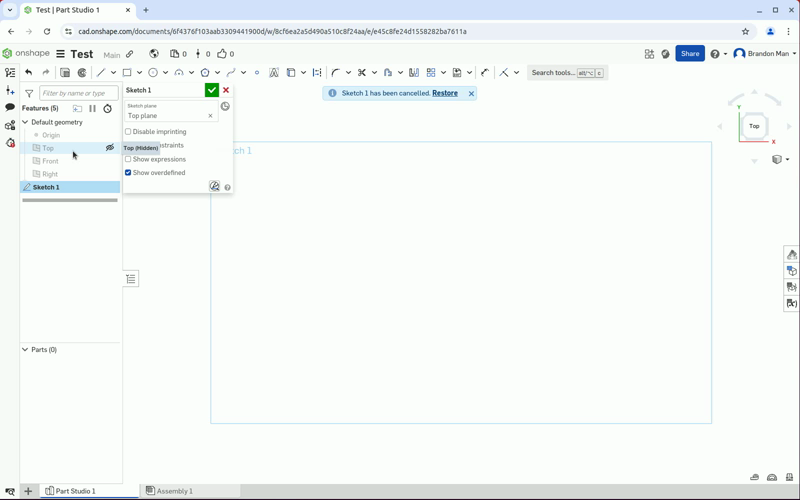
mouse_move(73, 352)
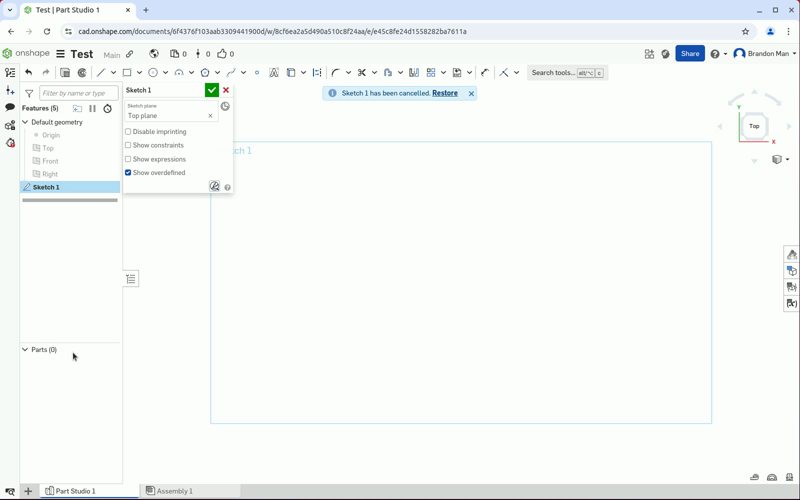
key(y)
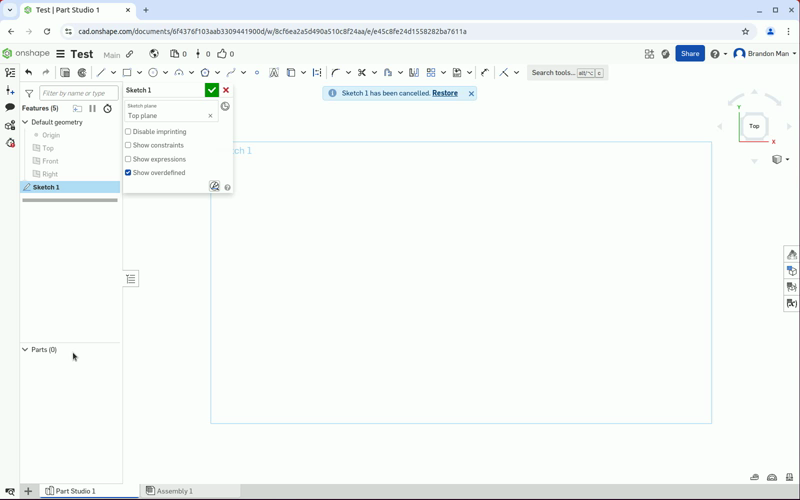
key(l)
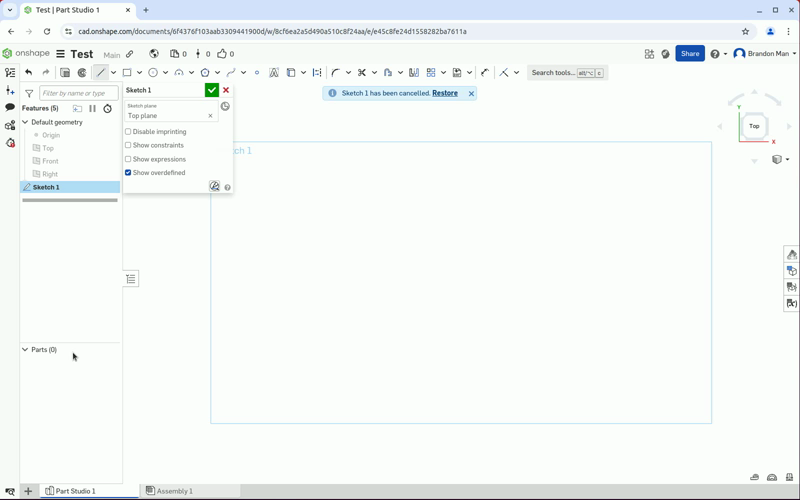
key_down(shift)
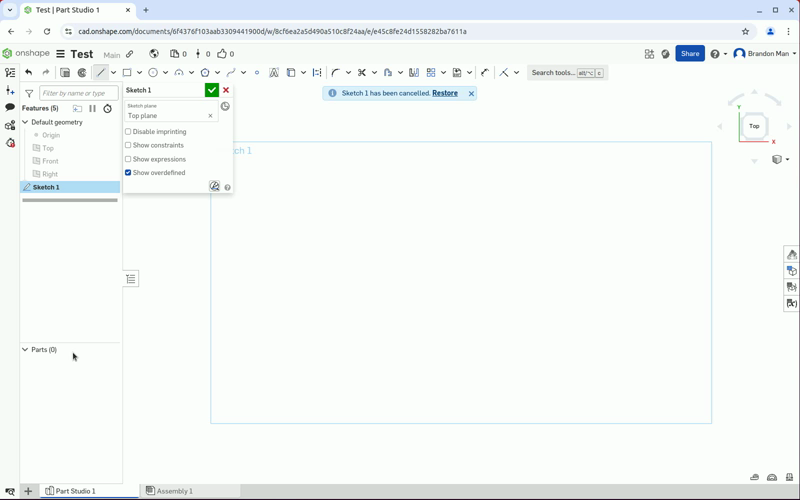
mouse_move(460, 282)
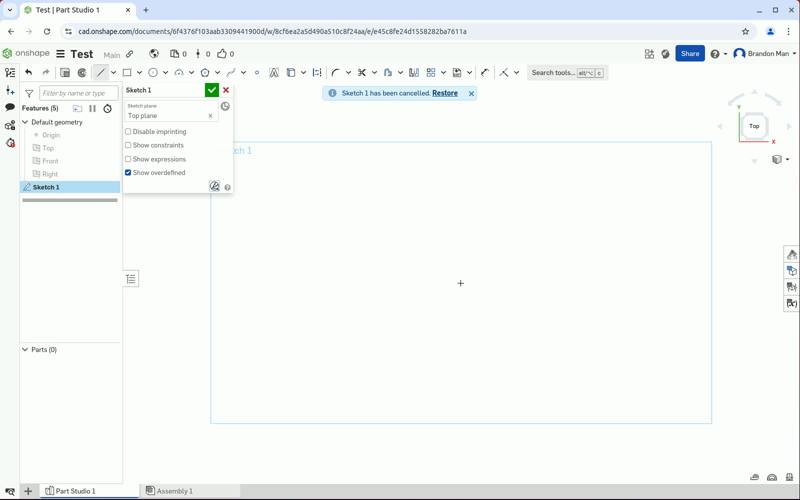
click(460, 282)
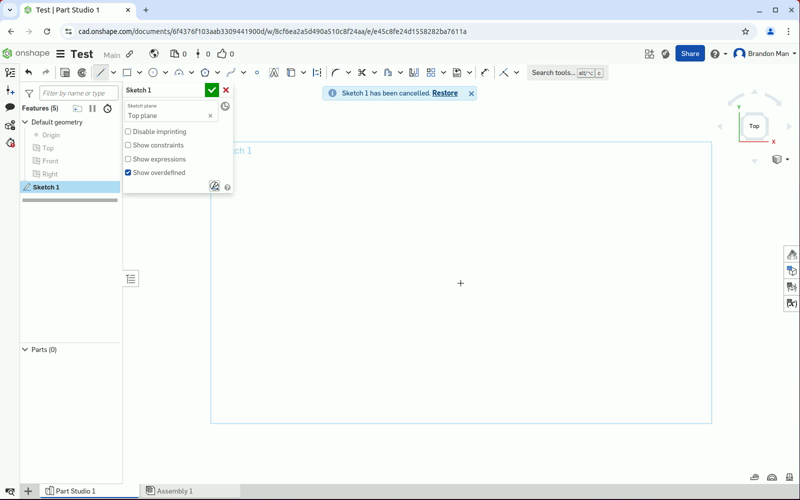
key_up(shift)
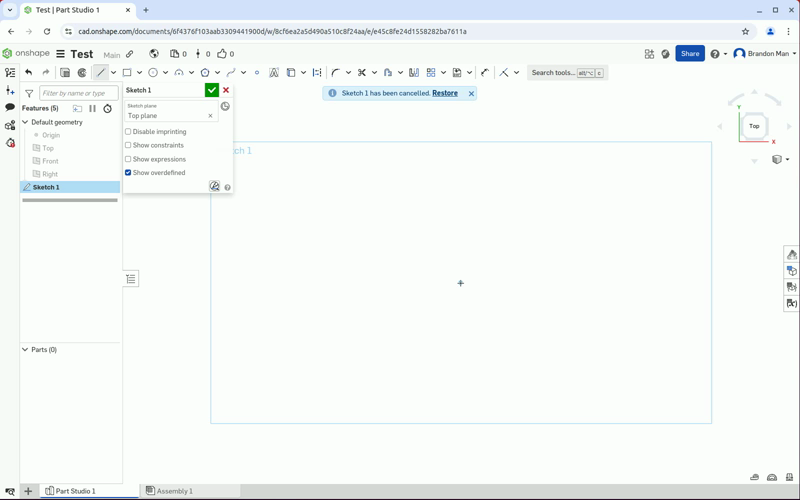
key_down(shift)
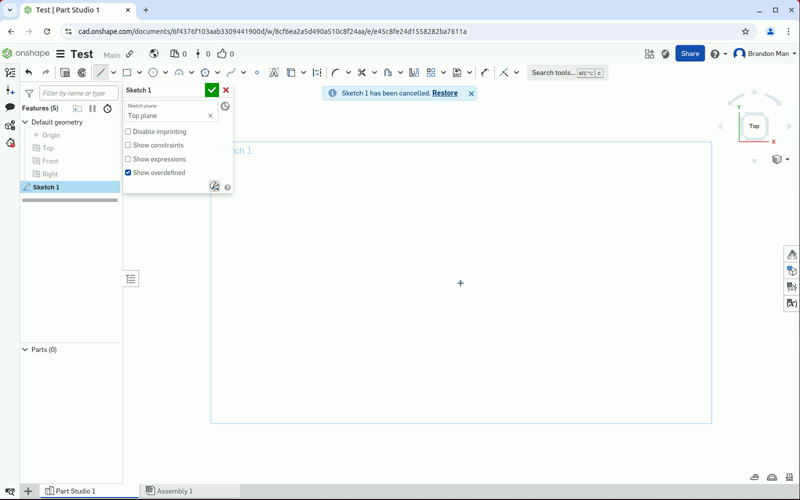
mouse_move(549, 282)
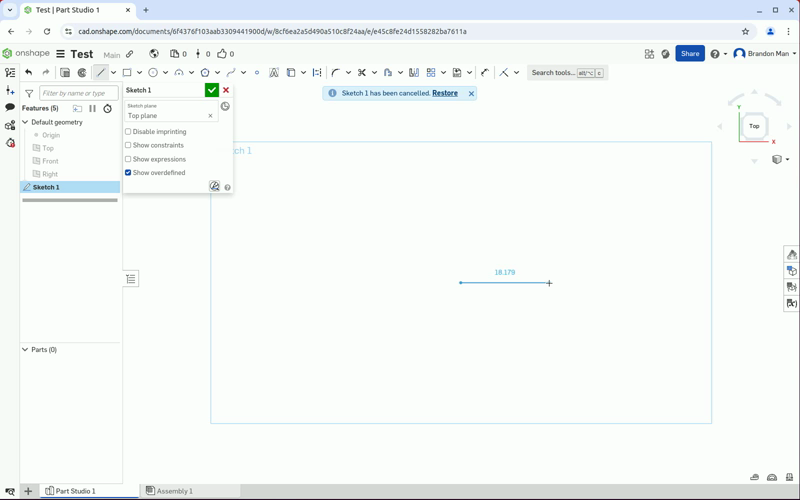
click(549, 282)
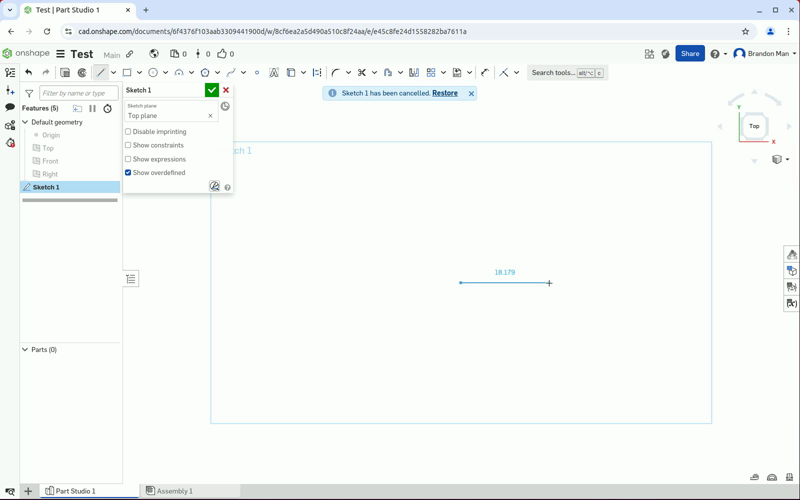
key_up(shift)
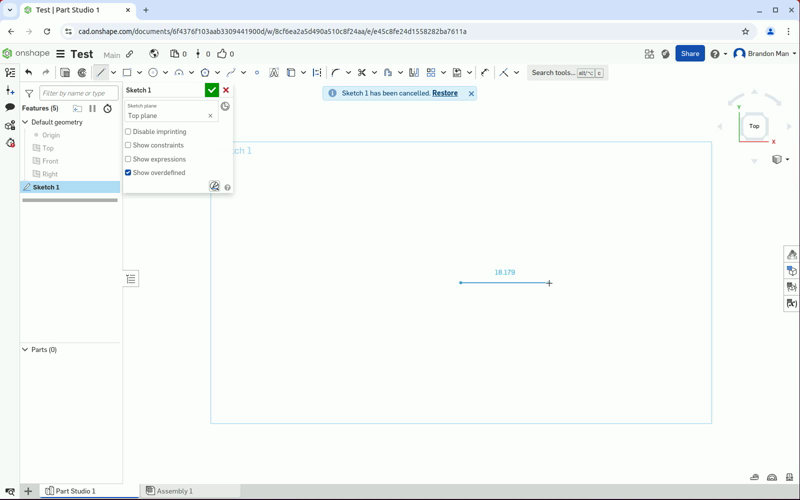
key_down(shift)
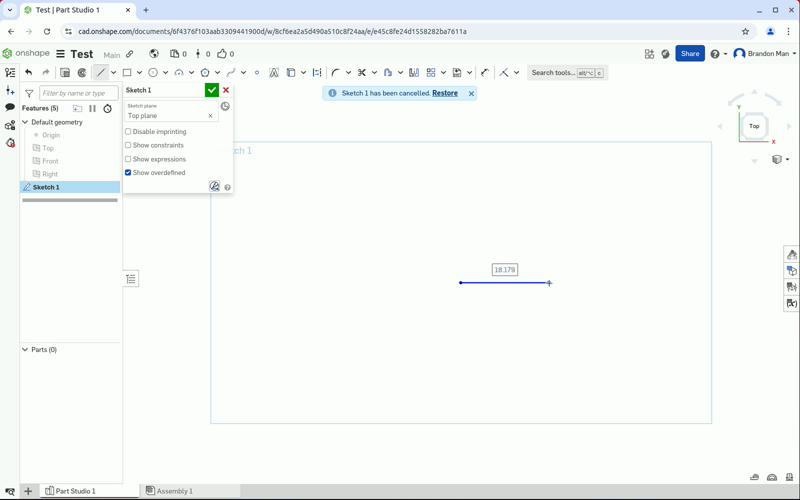
mouse_move(579, 282)
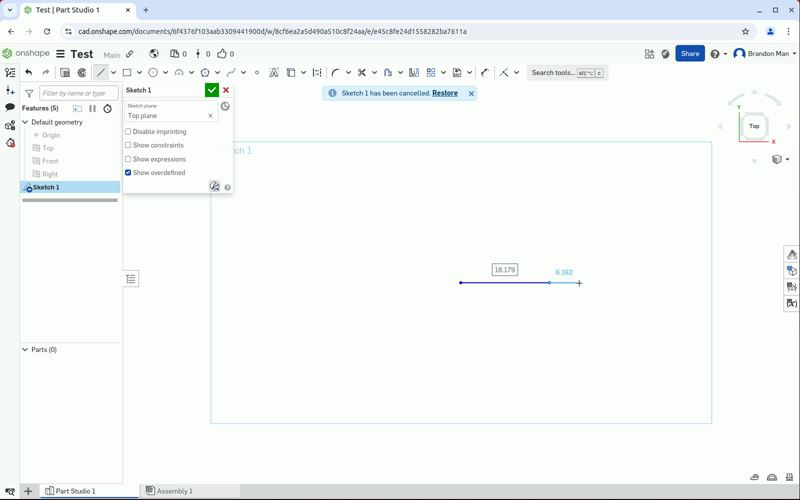
mouse_move(549, 240)
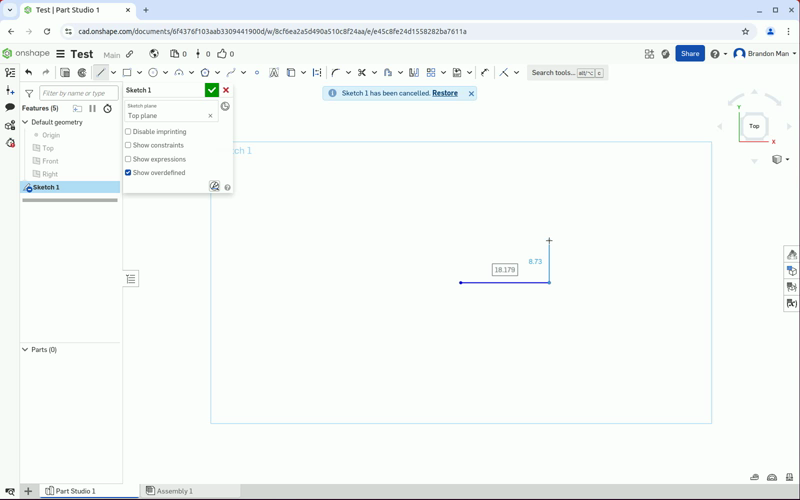
click(549, 240)
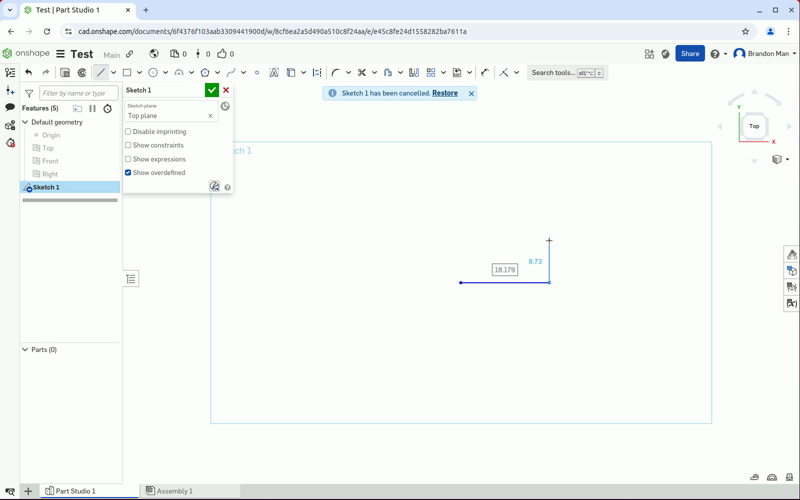
key_up(shift)
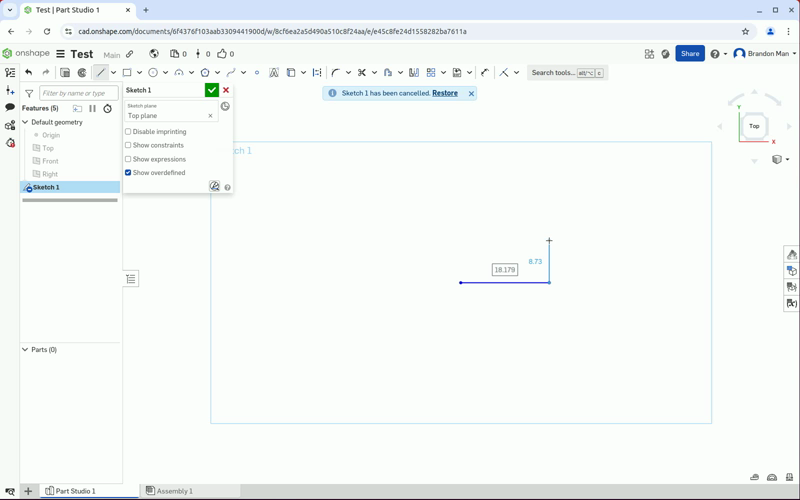
key_down(shift)
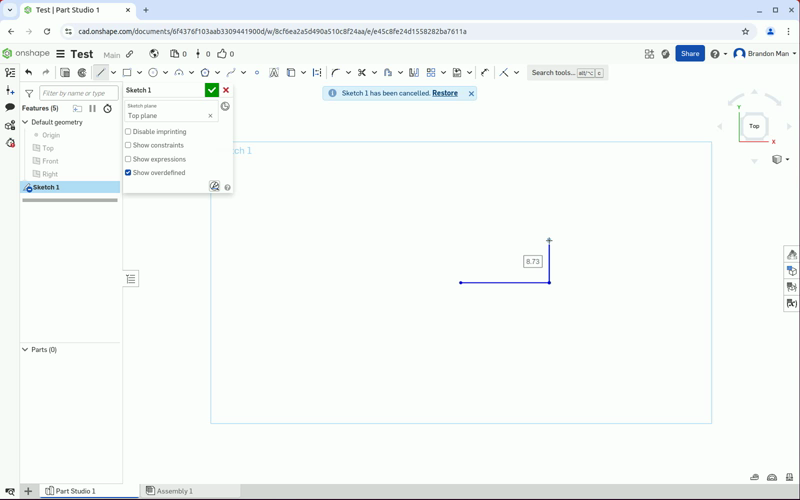
mouse_move(460, 240)
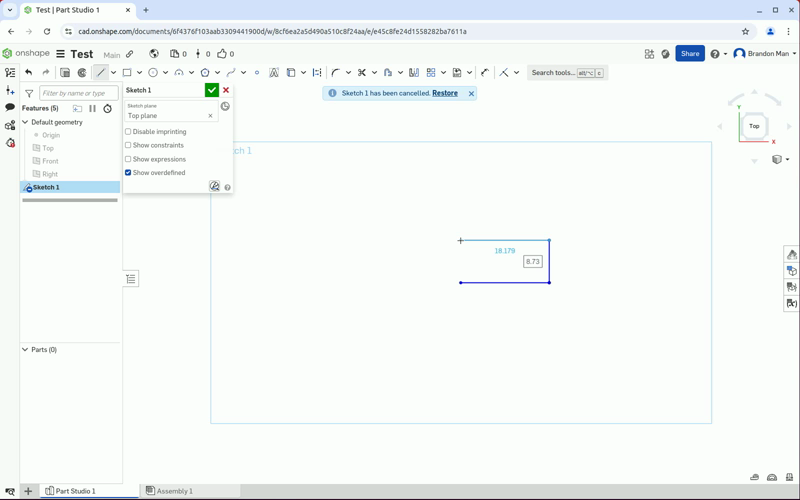
click(460, 240)
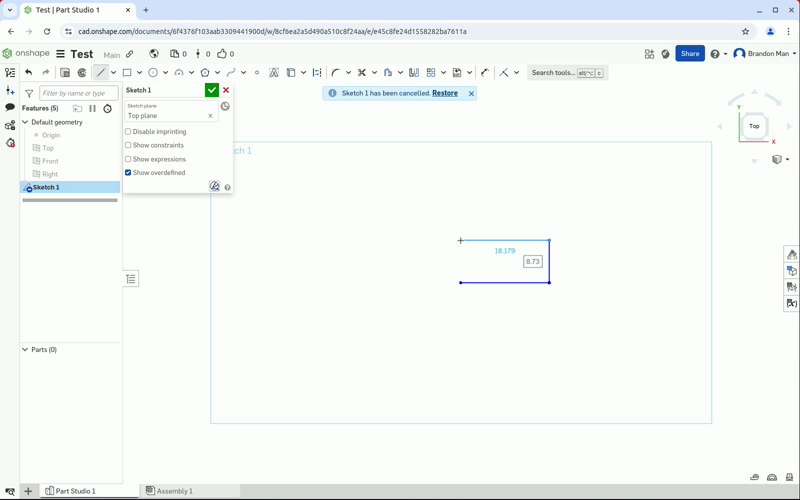
key_up(shift)
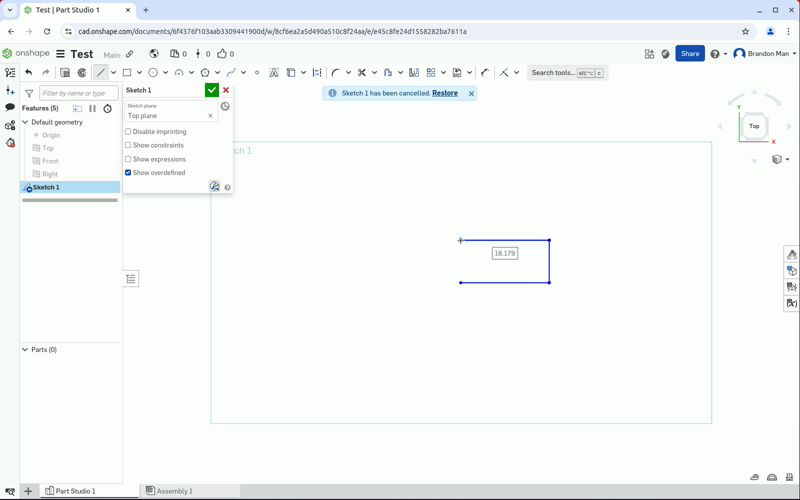
mouse_move(490, 240)
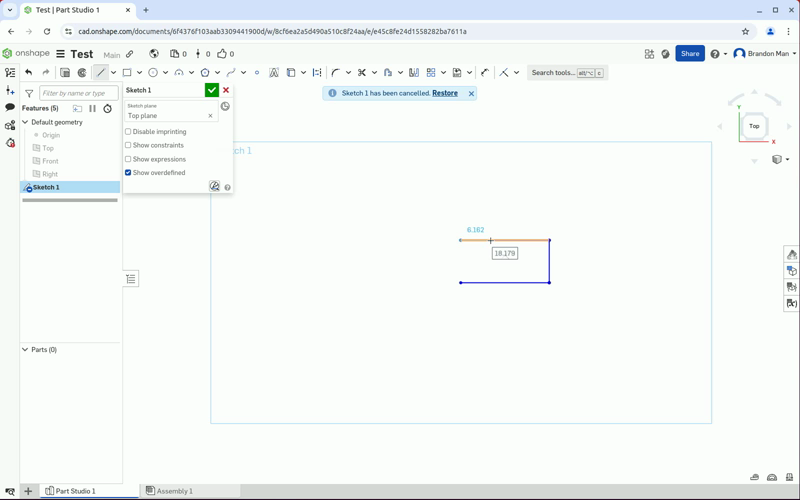
key_down(shift)
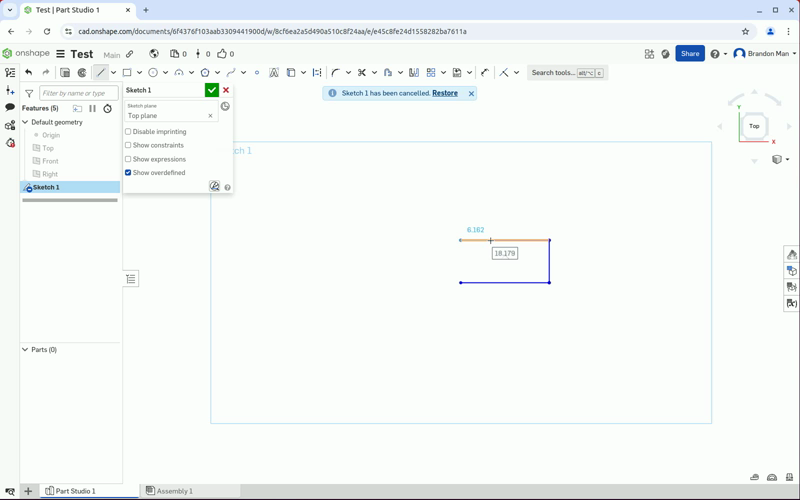
mouse_move(460, 282)
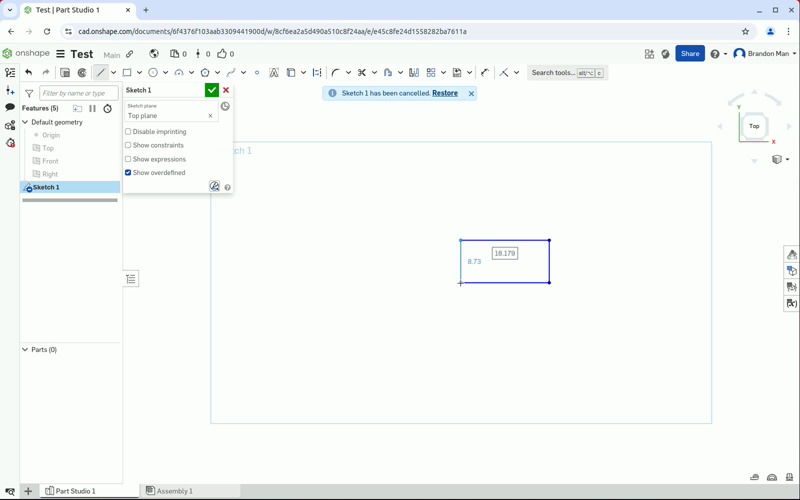
key_up(shift)
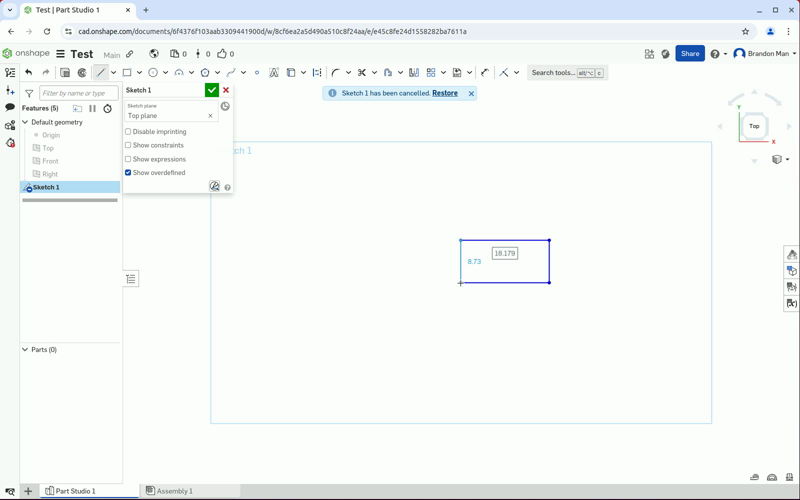
click(460, 282)
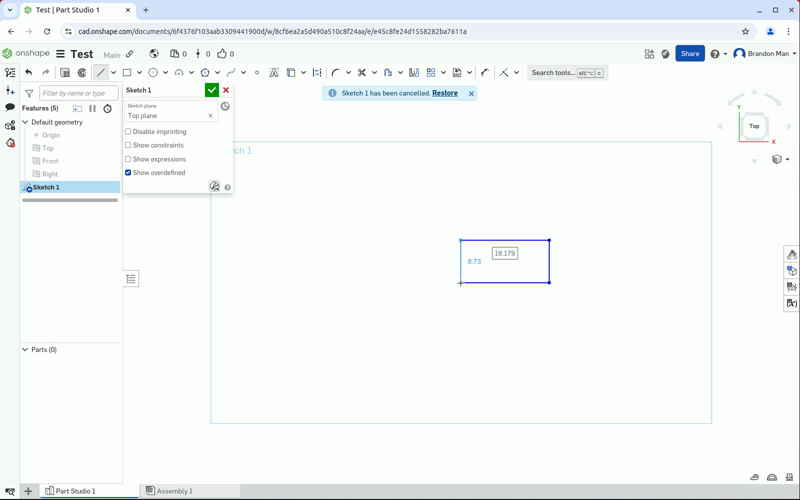
key(esc)
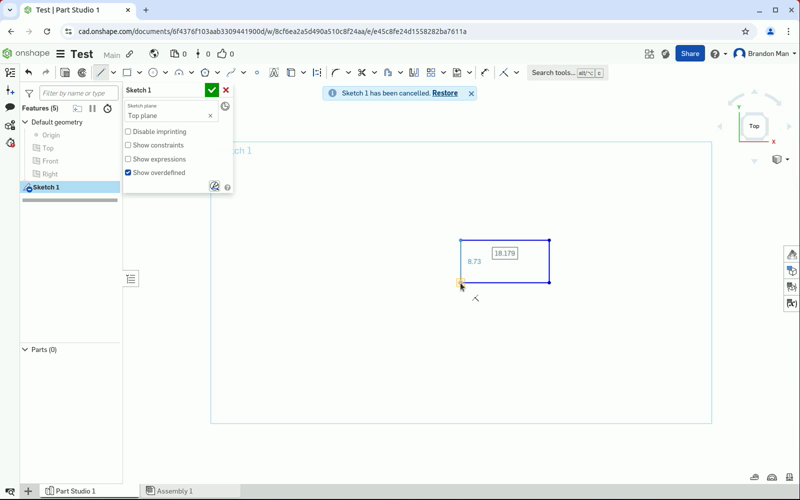
mouse_move(523, 255)
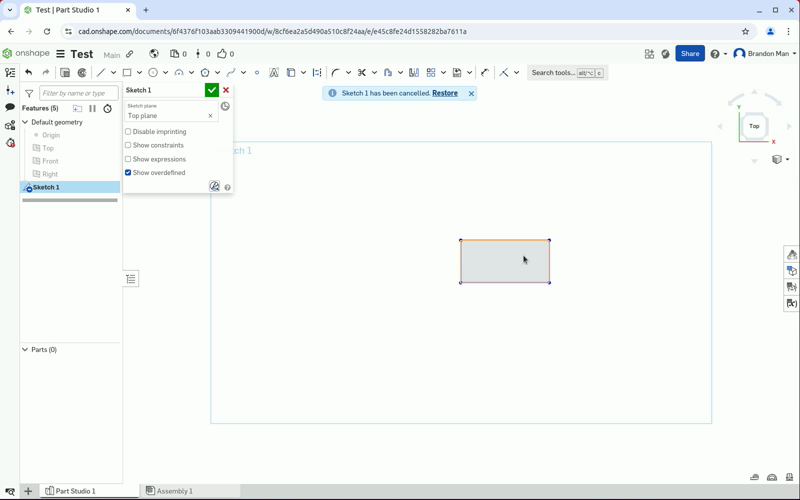
click(523, 255)
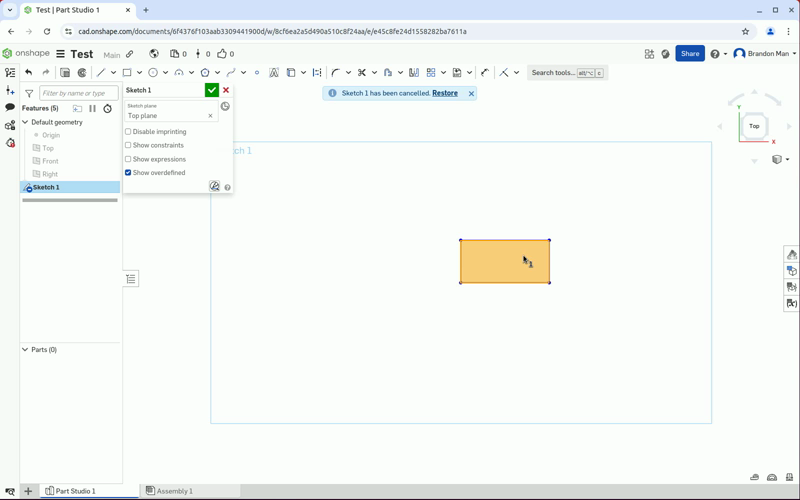
mouse_move(73, 352)
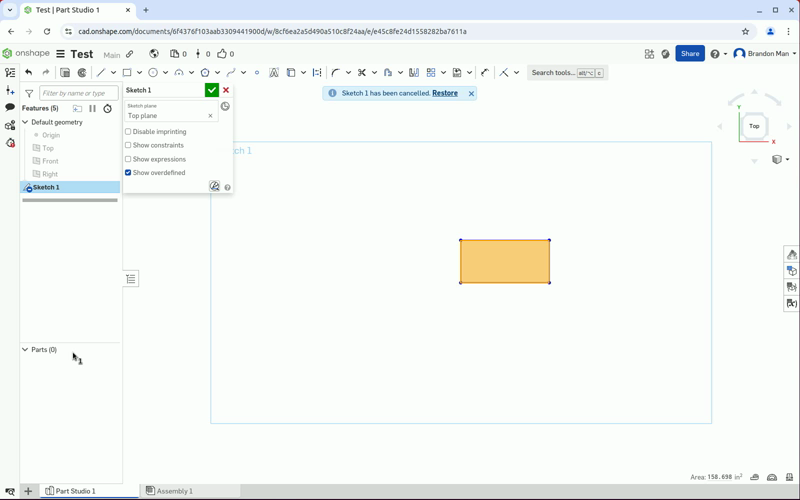
key(shift+y)
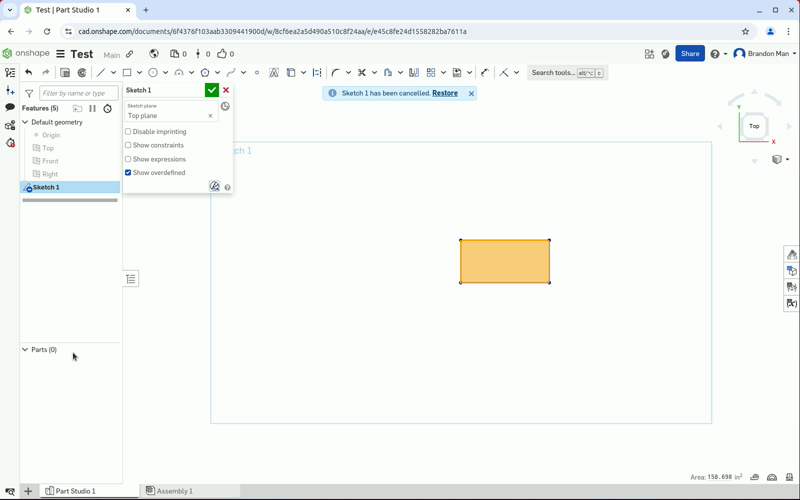
key(shift+e)
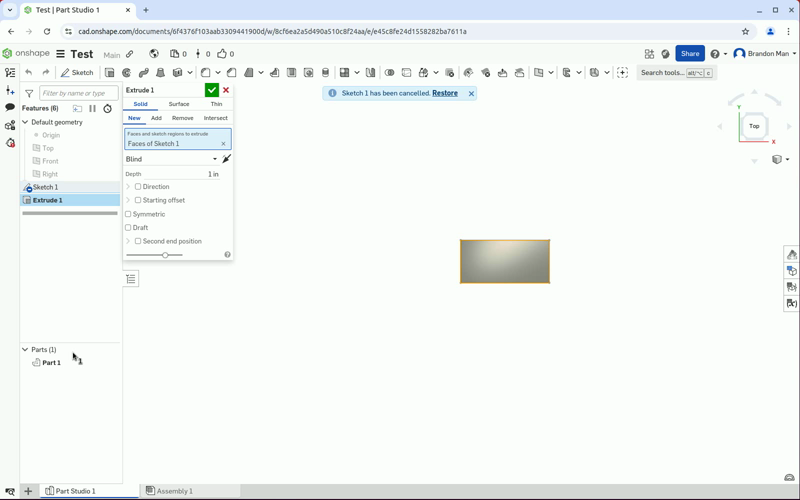
mouse_move(143, 106)
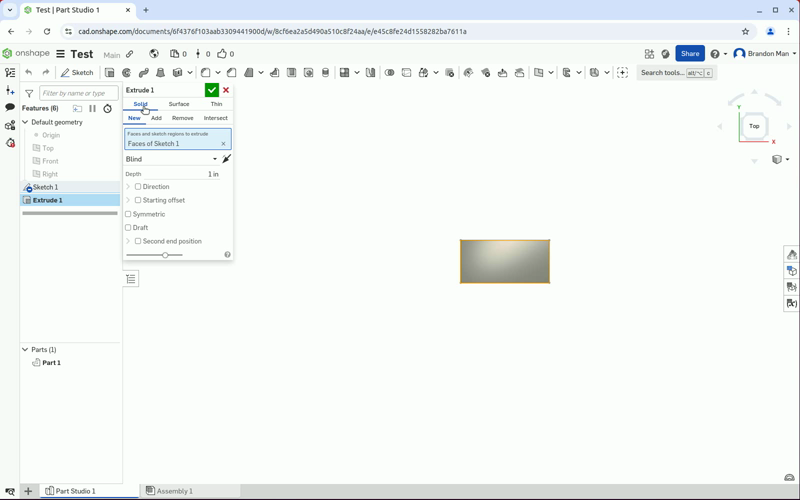
click(143, 106)
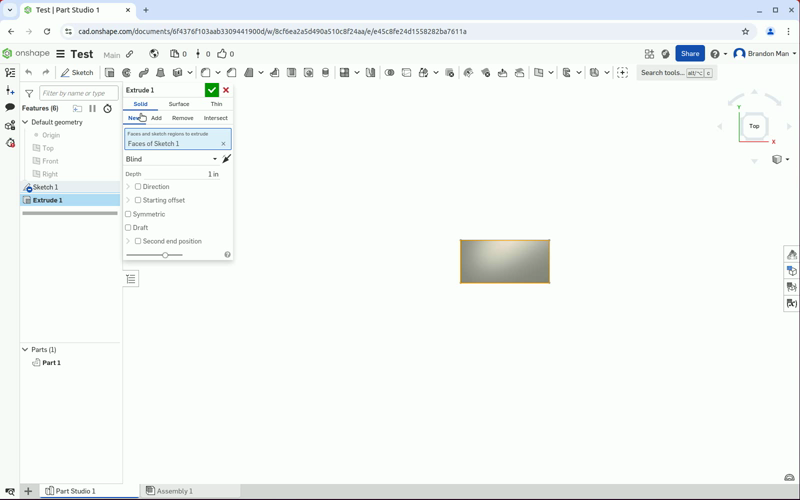
mouse_move(137, 120)
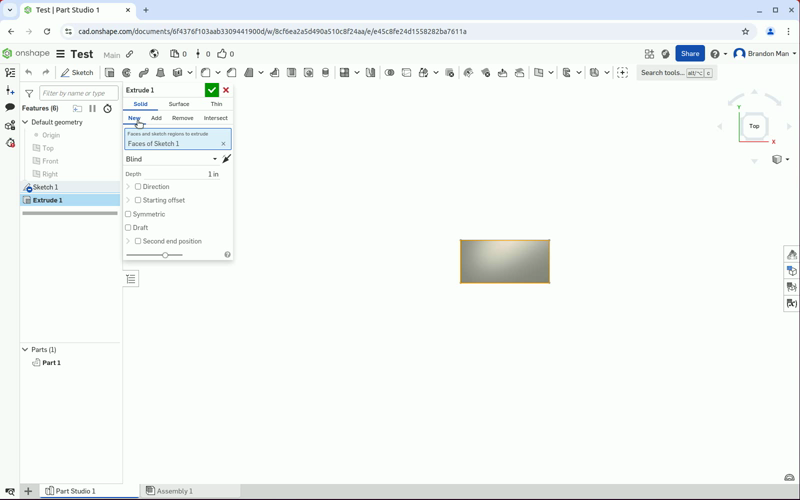
click(137, 120)
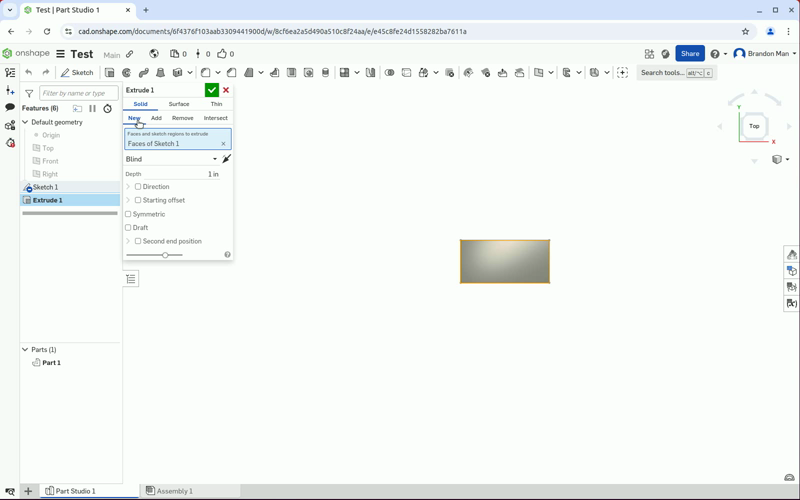
key(tab, 4)
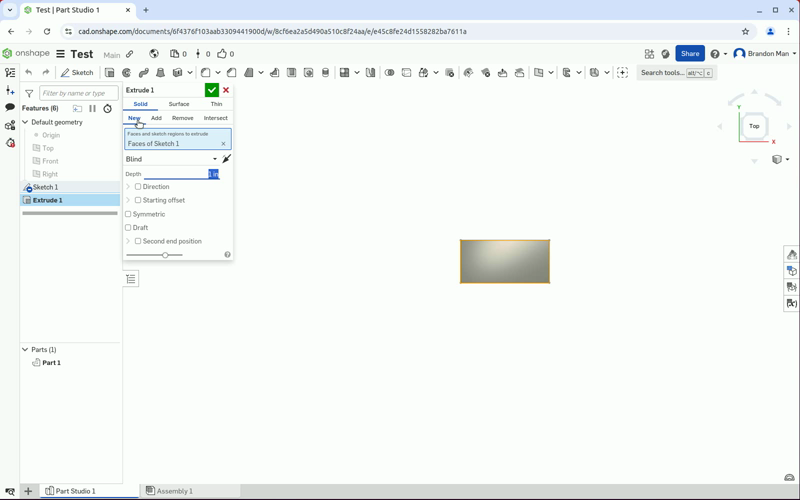
text(23.108)
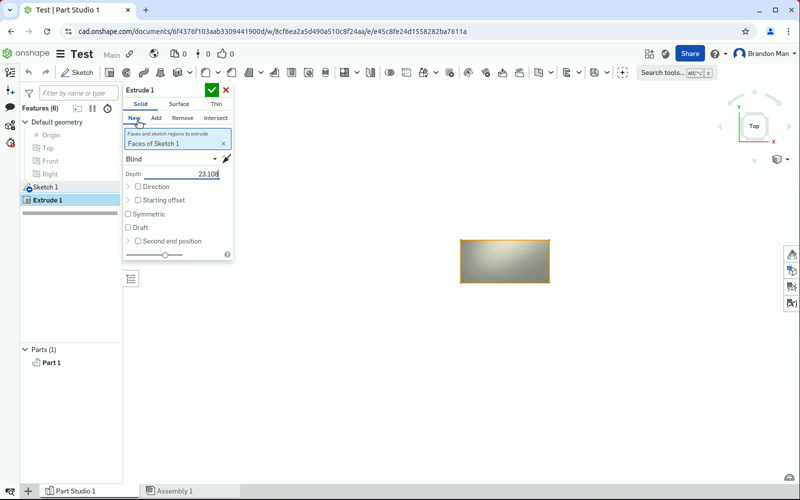
key(enter)
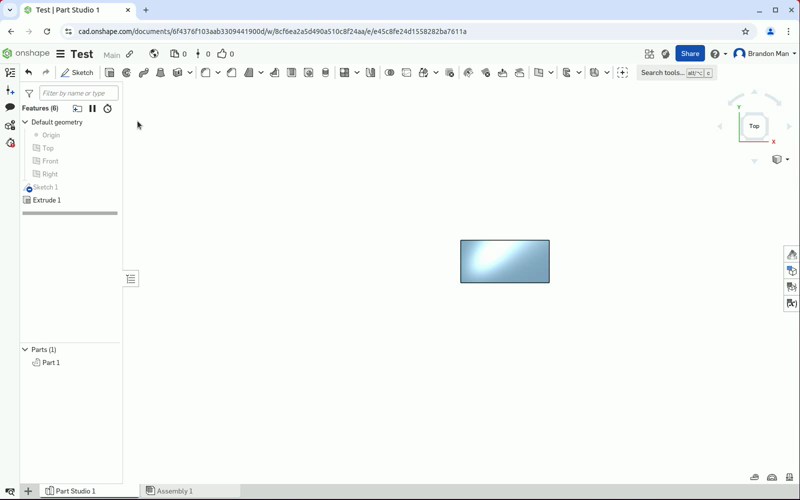
key(shift+h)
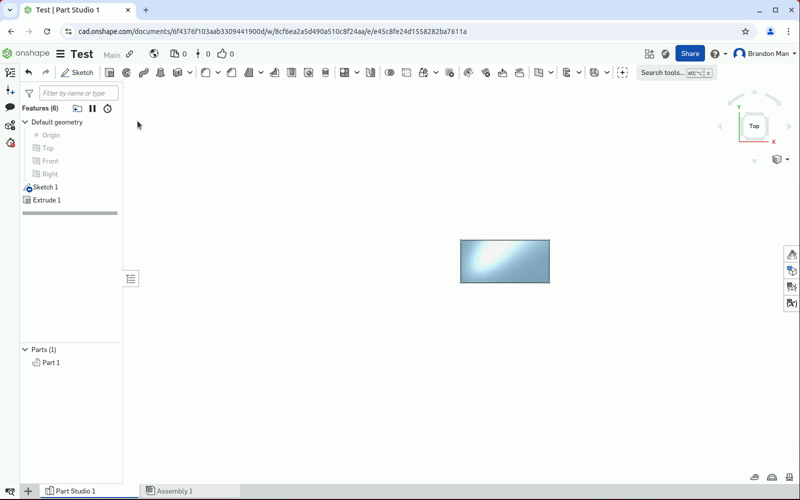
key(shift+h)
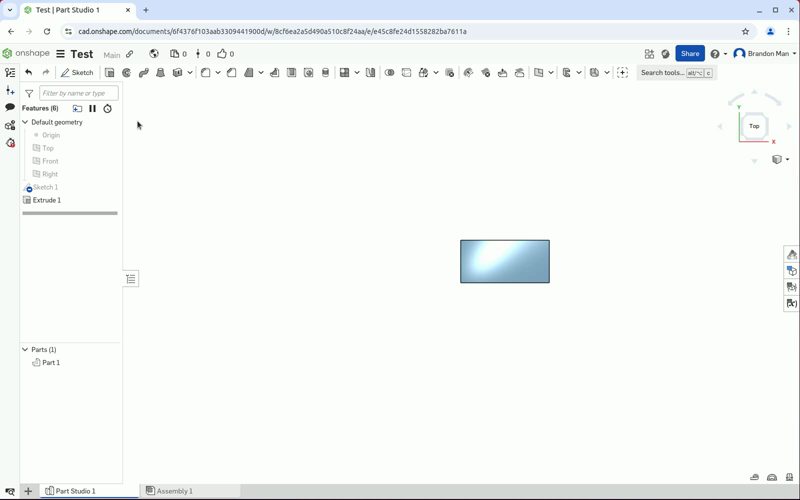
mouse_move(73, 189)
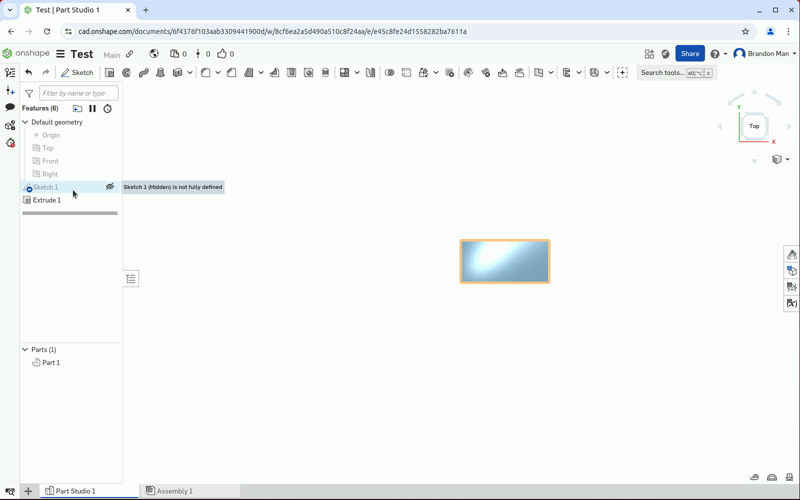
click(73, 189)
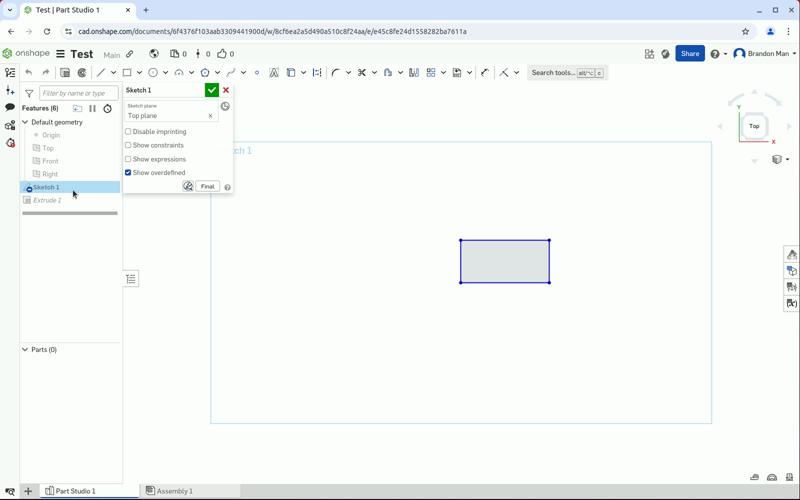
mouse_move(229, 92)
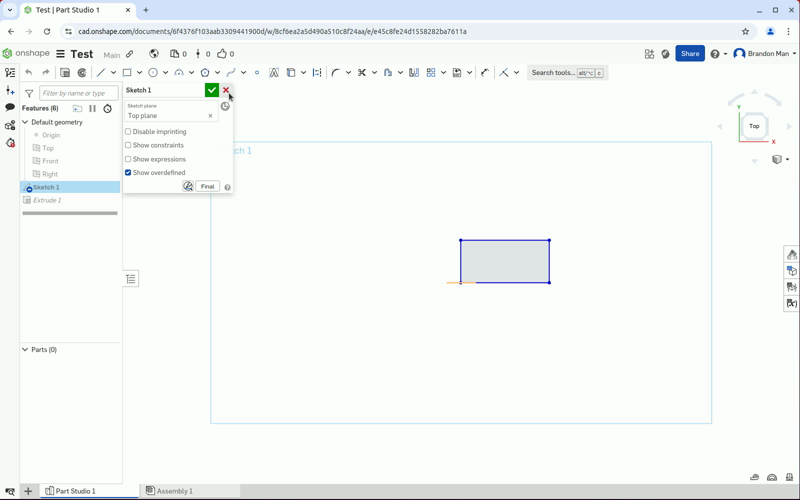
click(229, 92)
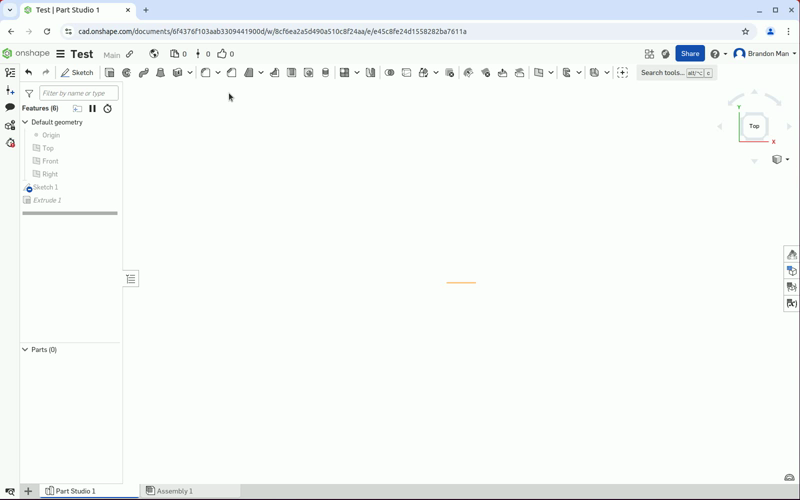
mouse_move(73, 352)
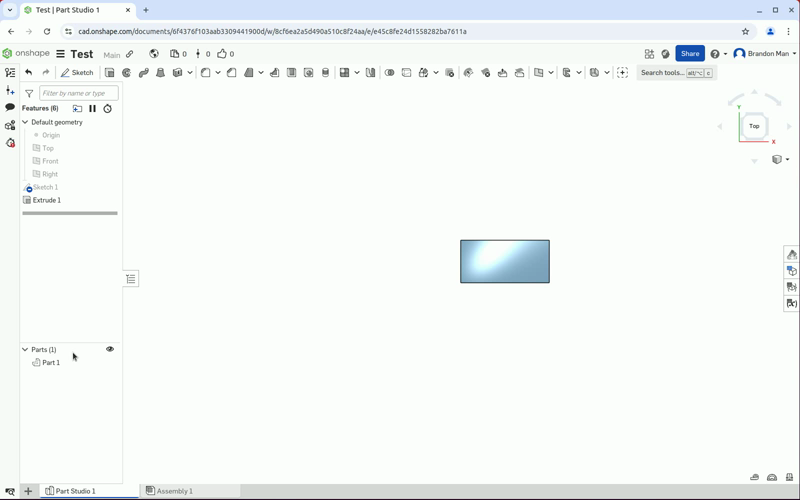
key(y)
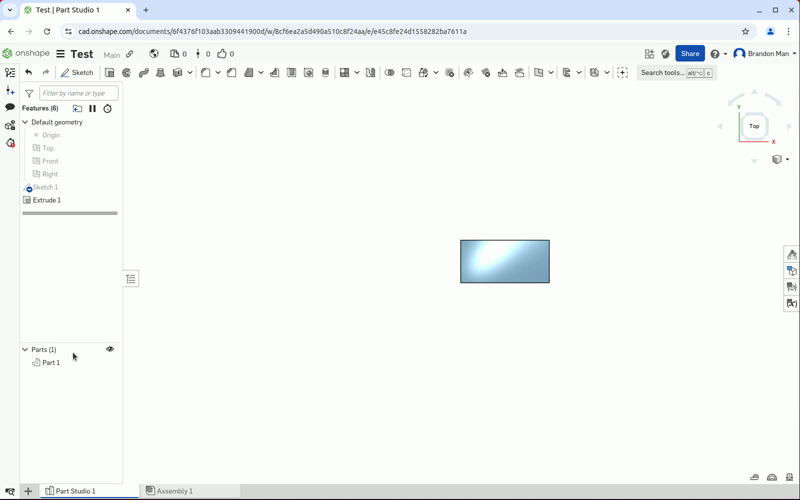
key(shift+p)
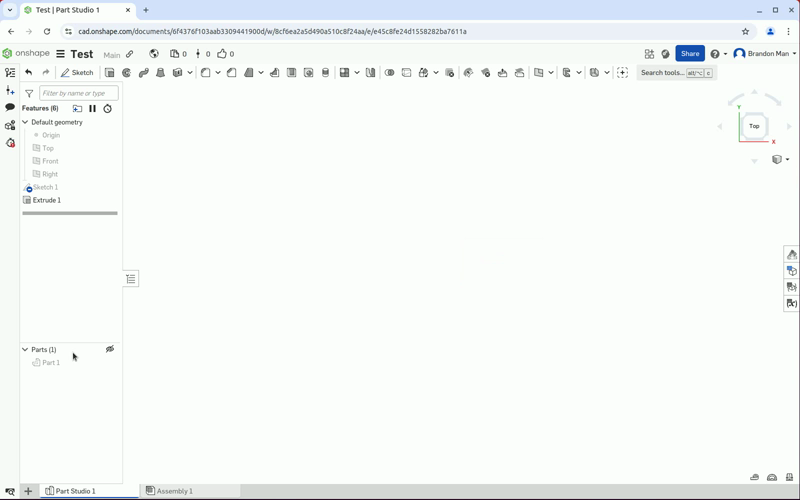
key(space)
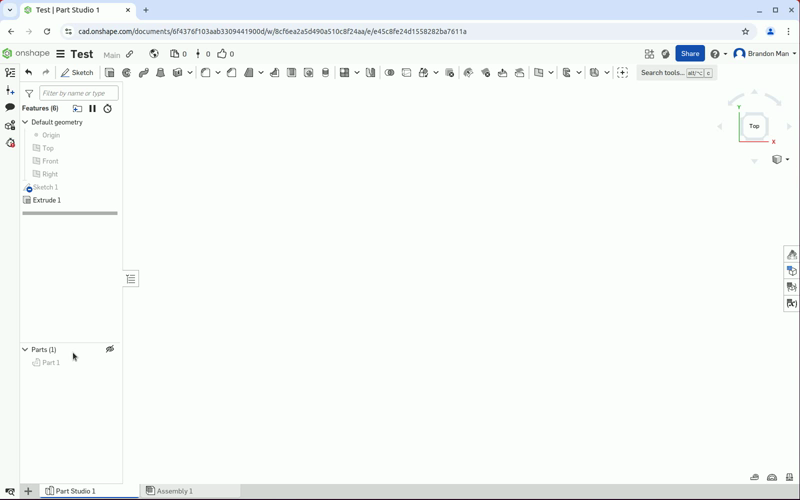
key_down(shift)
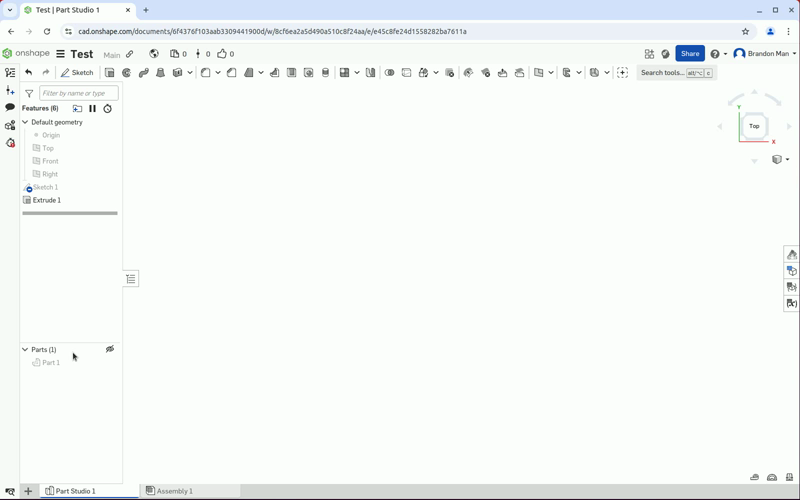
key(up)
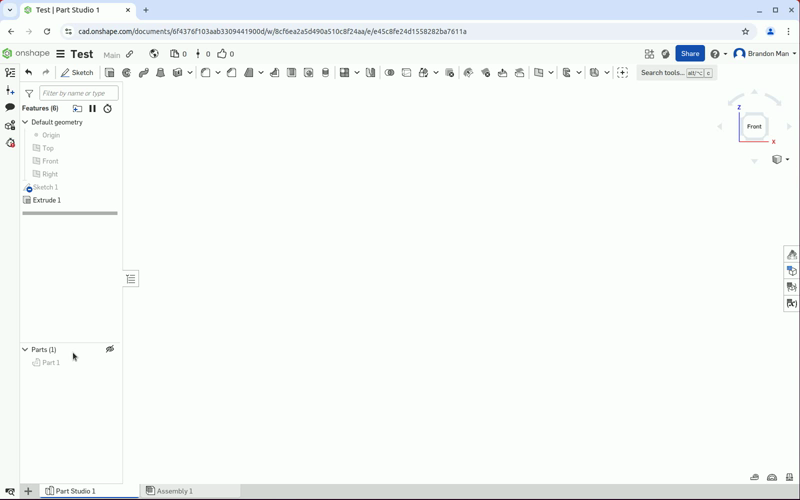
key_up(shift)
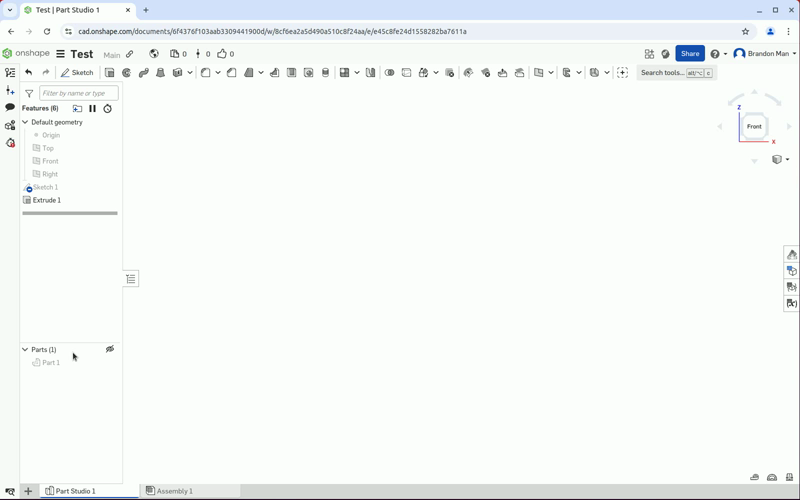
mouse_move(73, 352)
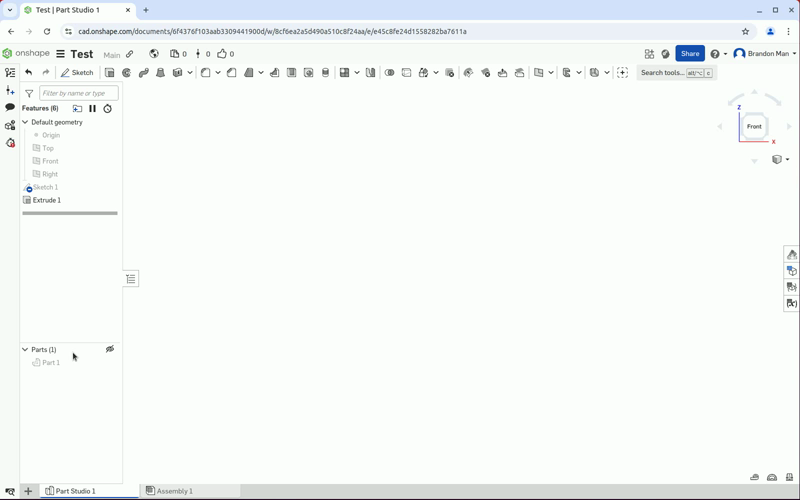
key(shift+y)
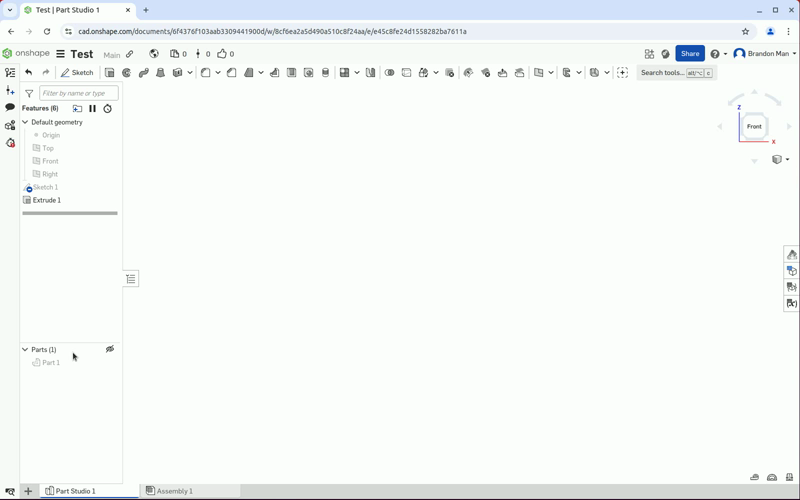
key(shift+s)
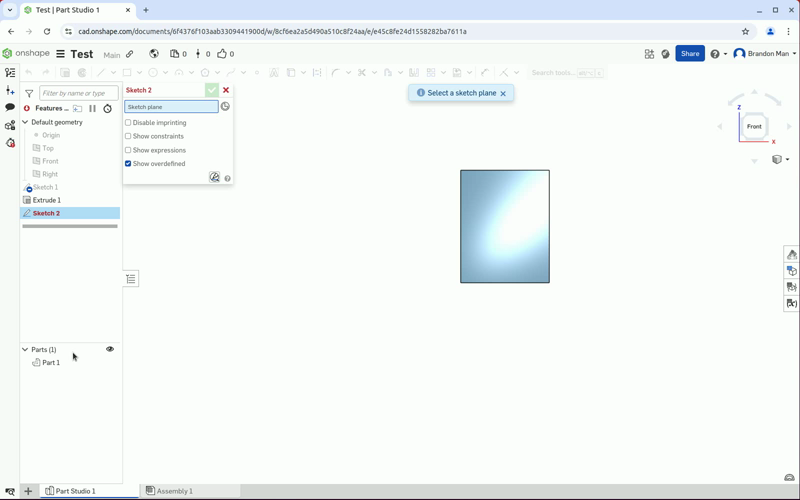
mouse_move(73, 163)
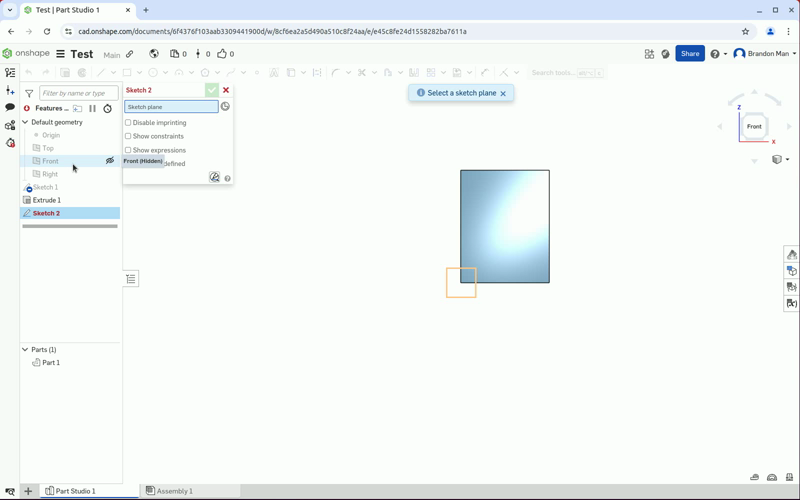
click(73, 163)
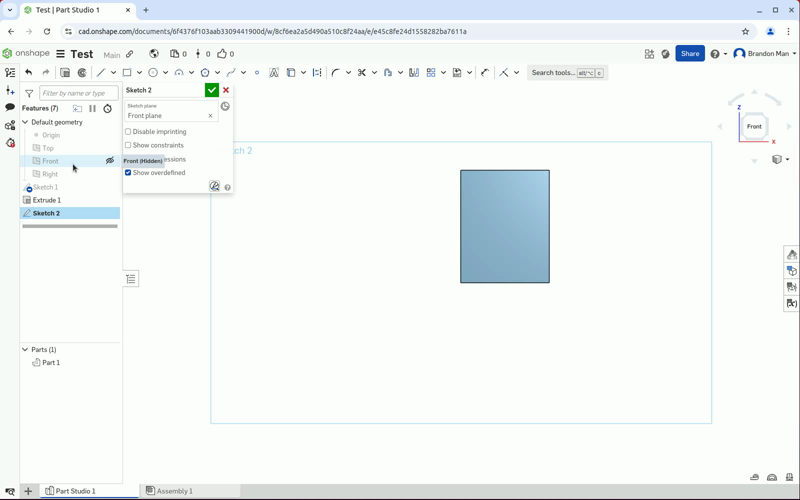
mouse_move(73, 352)
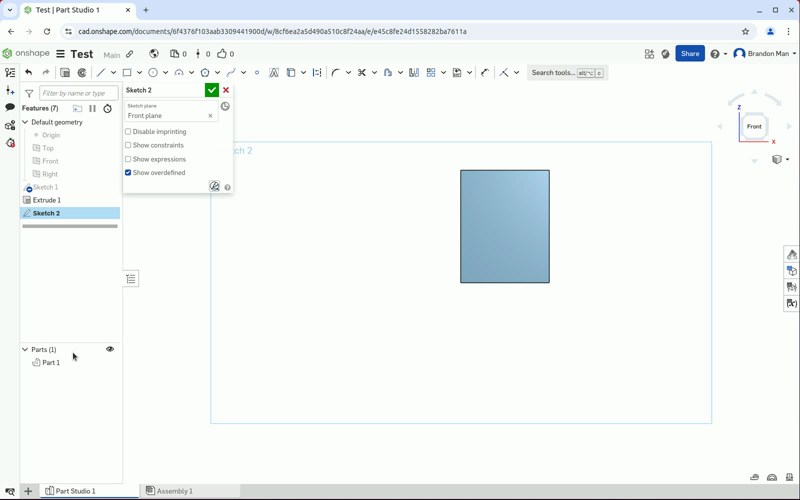
key(y)
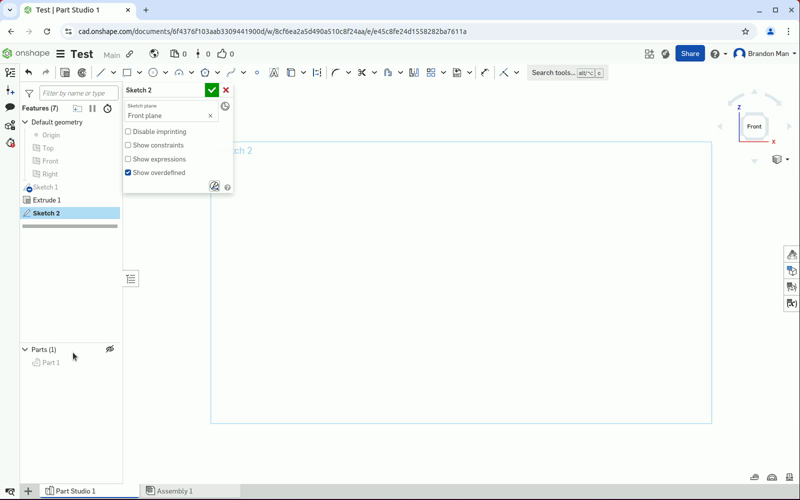
key(l)
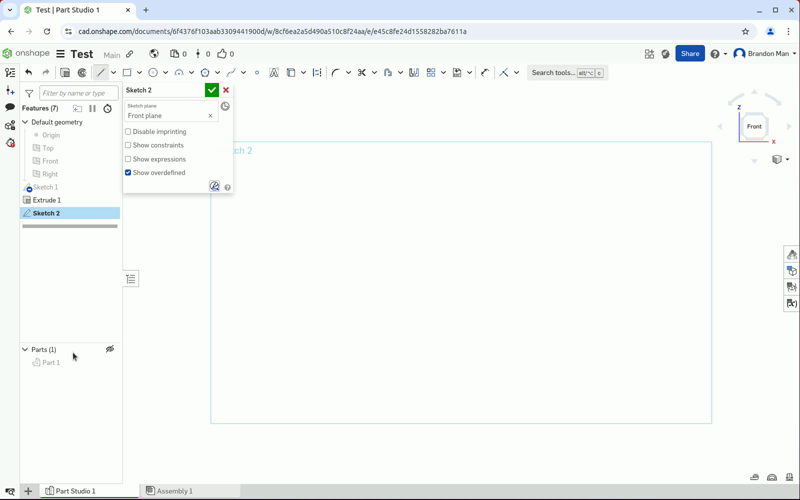
key_down(shift)
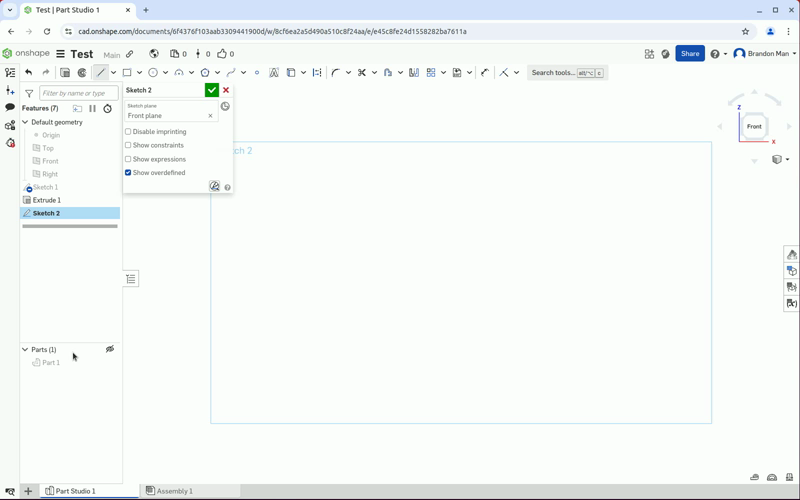
mouse_move(463, 280)
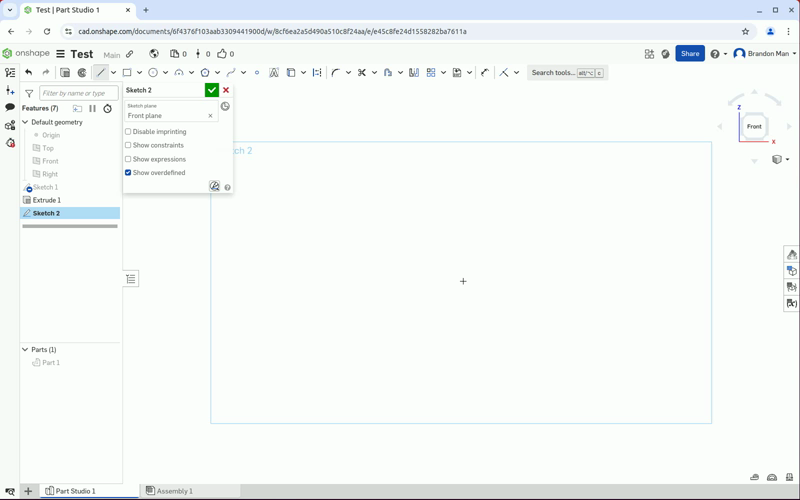
click(463, 280)
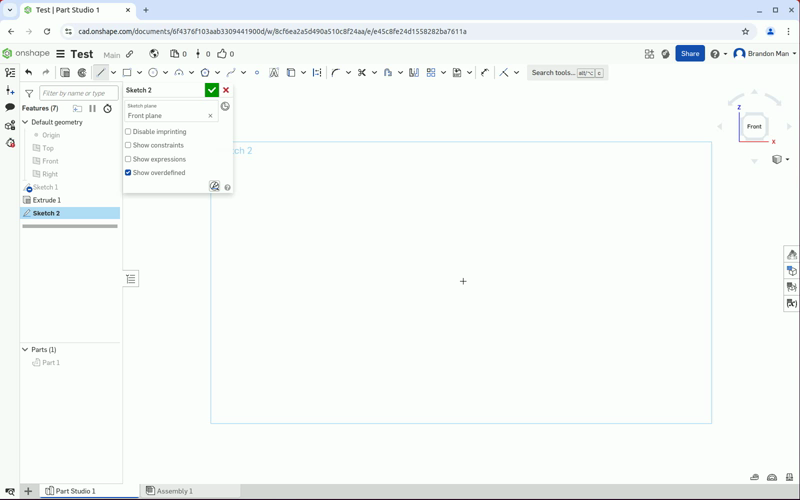
key_up(shift)
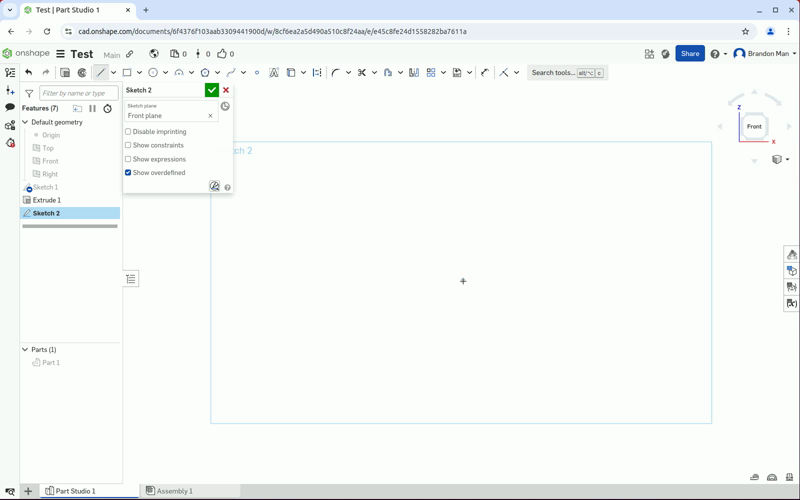
key_down(shift)
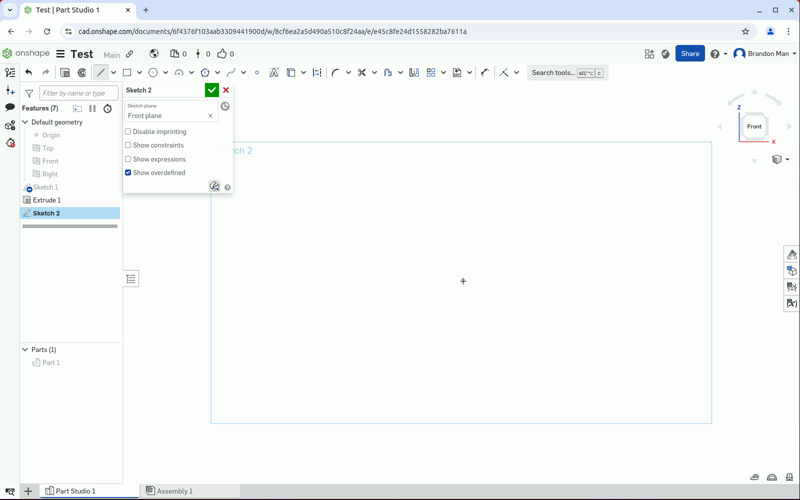
mouse_move(546, 280)
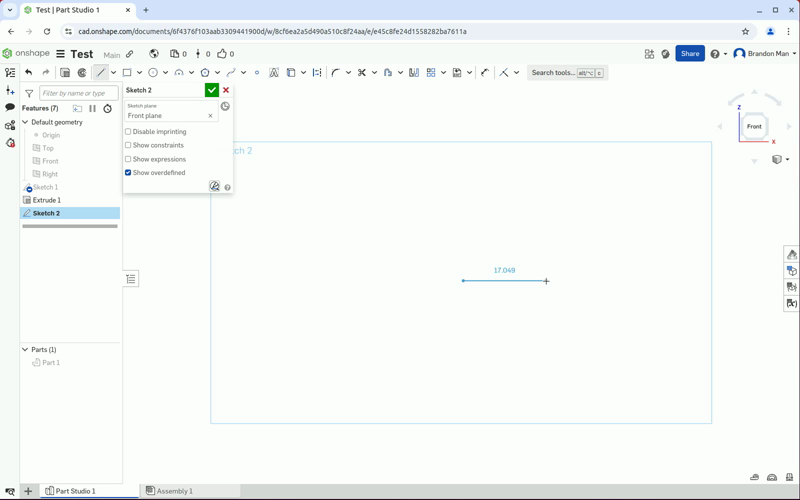
click(546, 280)
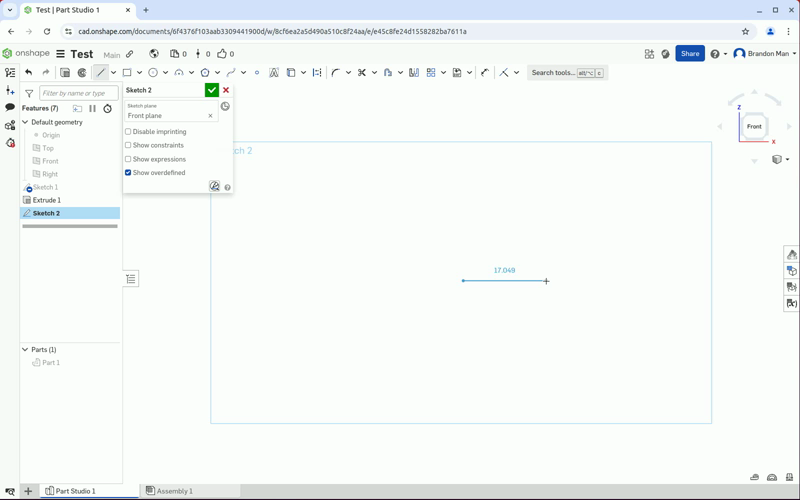
key_up(shift)
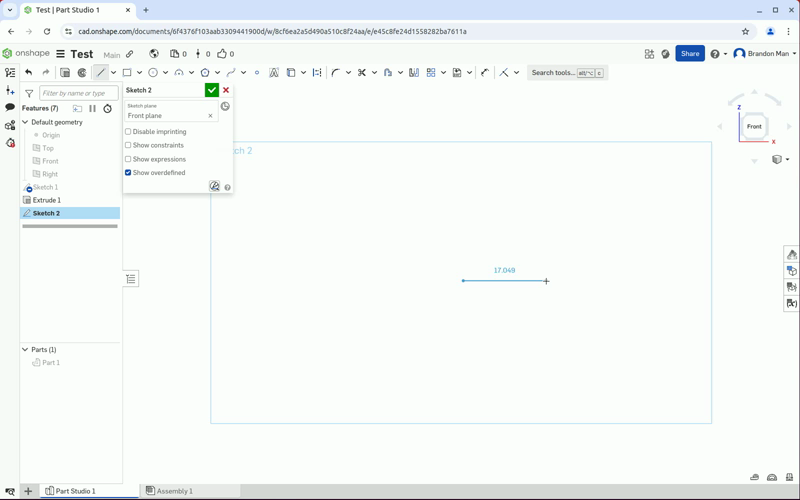
key_down(shift)
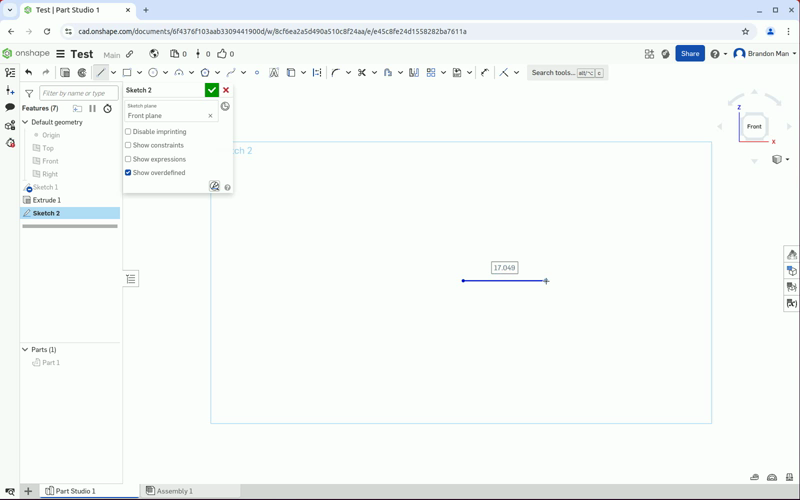
mouse_move(546, 172)
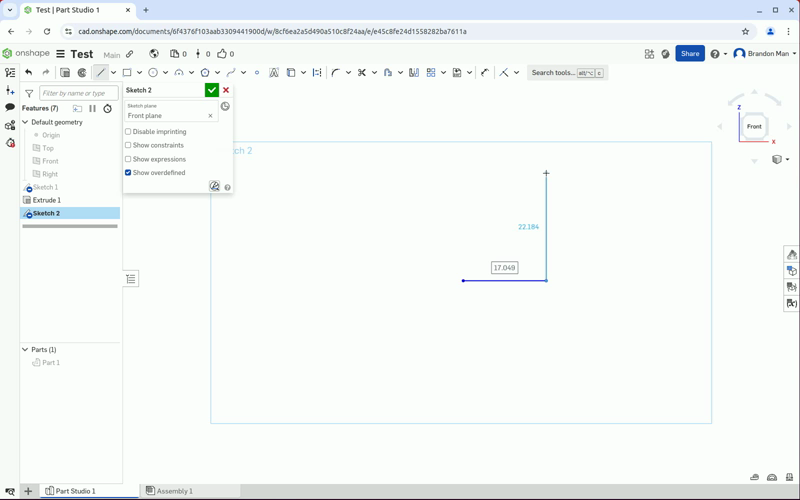
click(546, 172)
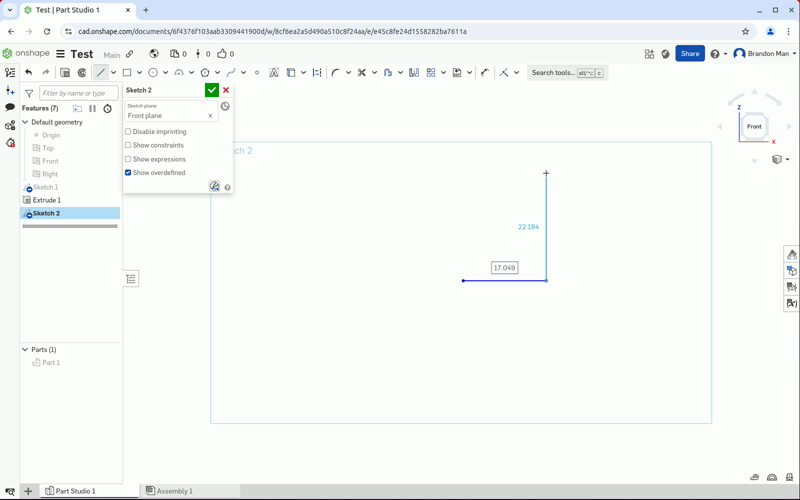
key_up(shift)
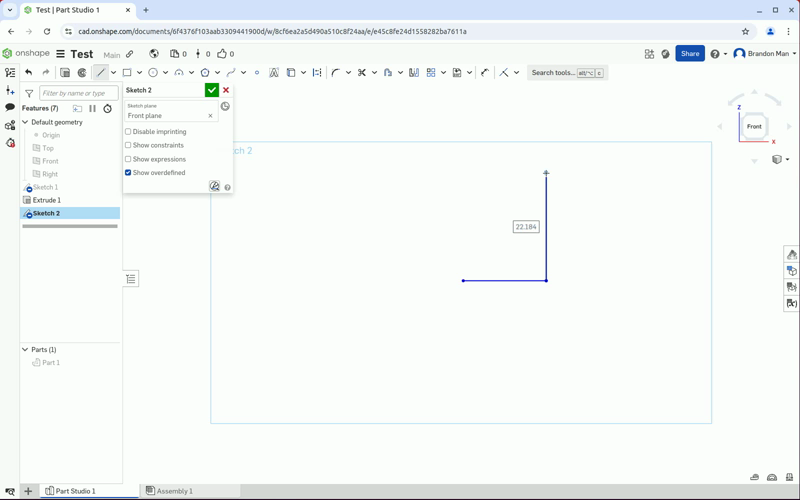
key_down(shift)
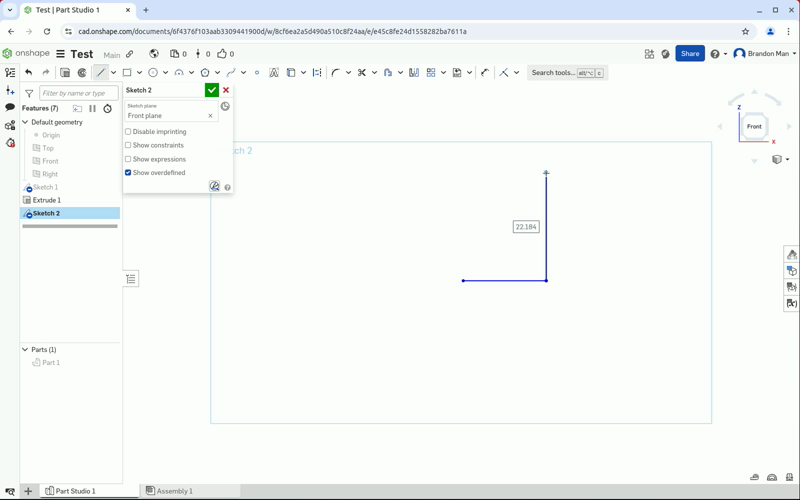
mouse_move(463, 172)
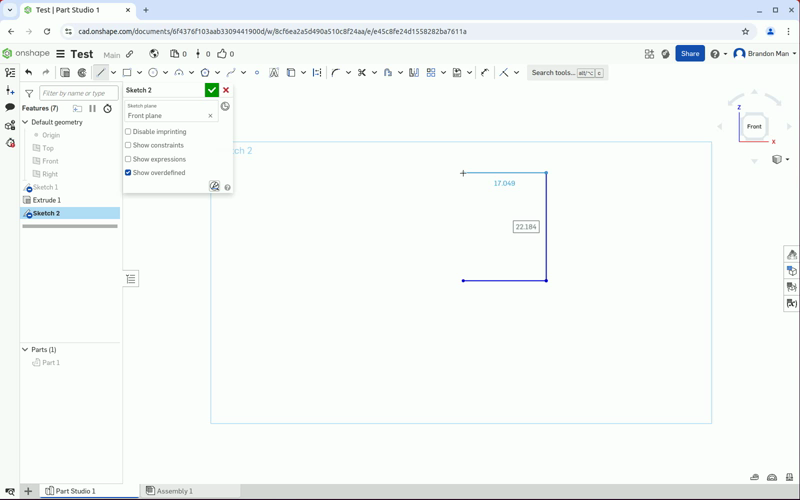
click(463, 172)
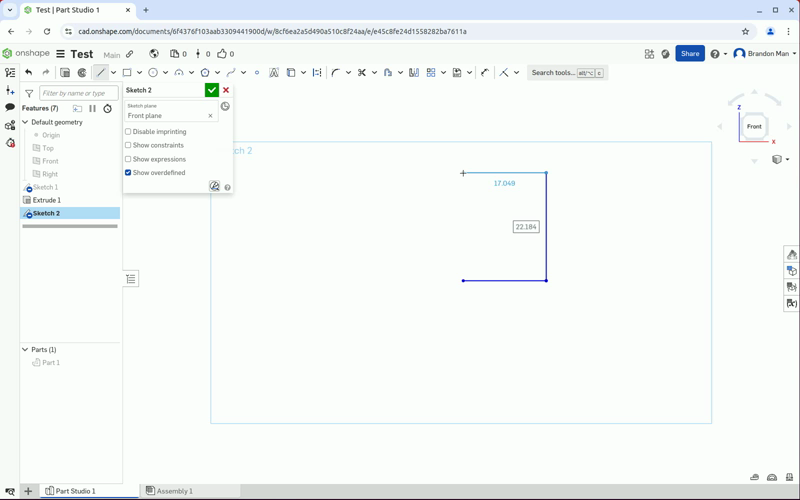
key_up(shift)
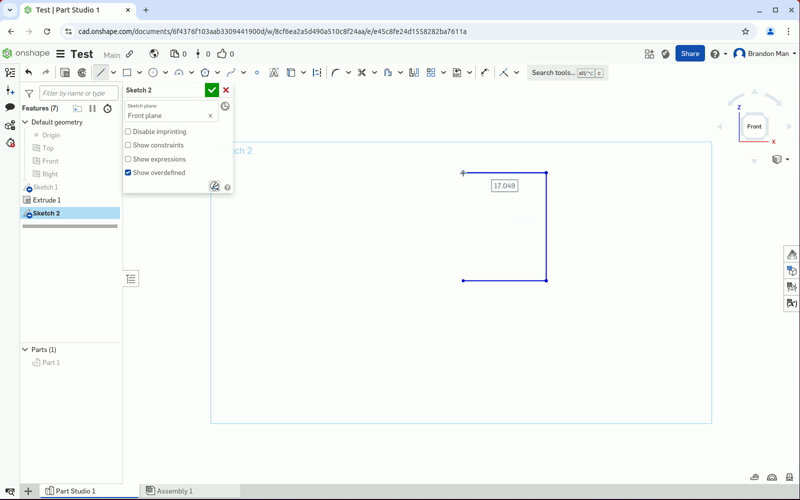
key_down(shift)
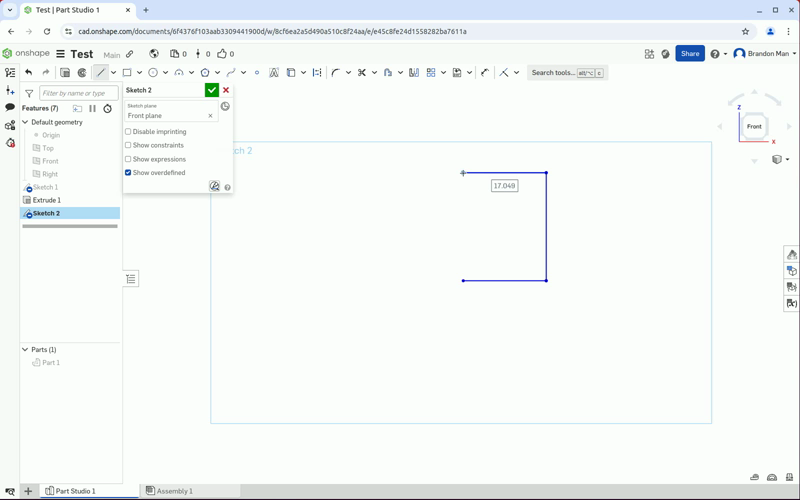
mouse_move(463, 280)
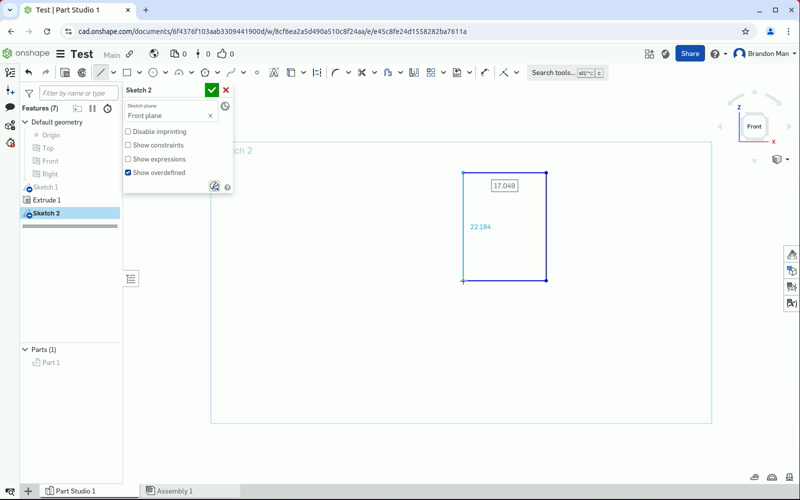
key_up(shift)
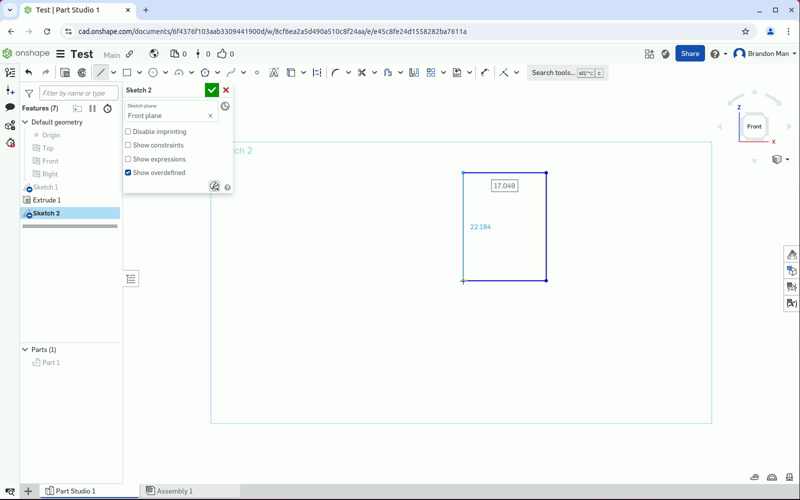
click(463, 280)
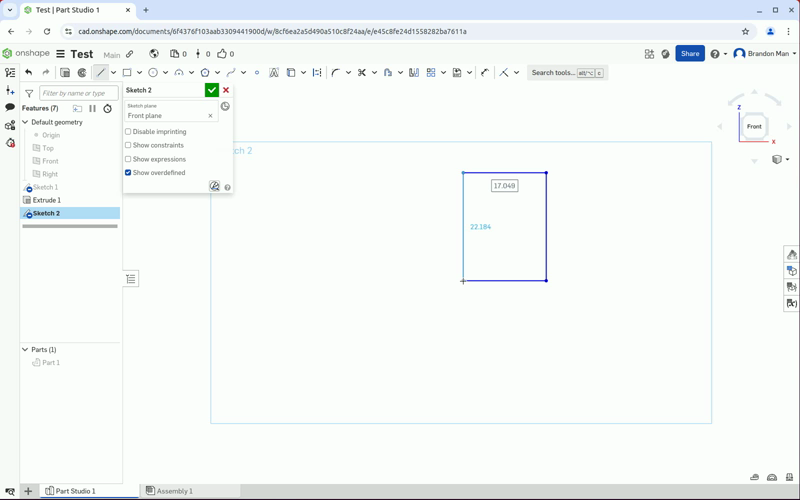
key(esc)
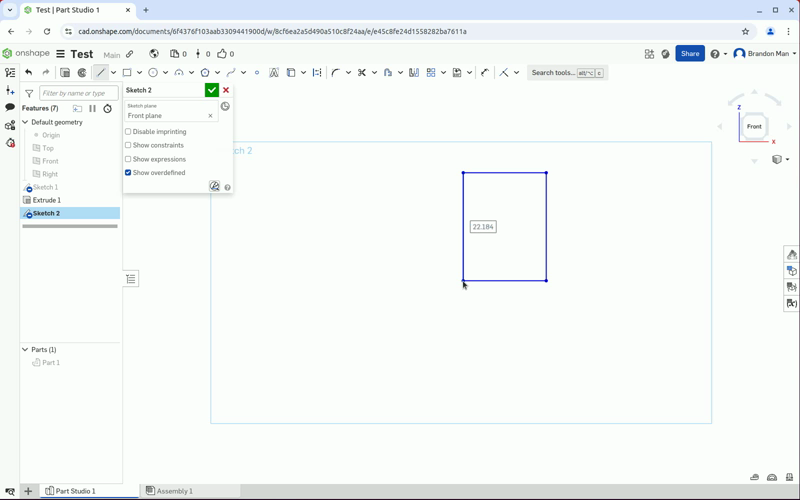
mouse_move(538, 269)
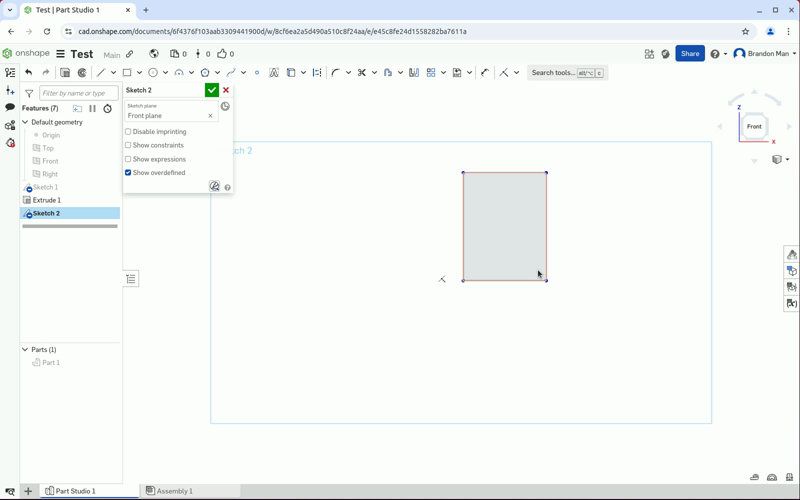
click(538, 269)
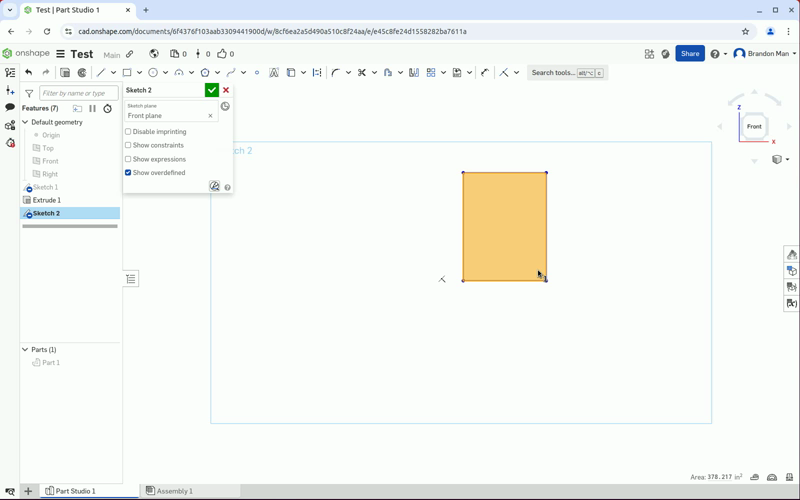
mouse_move(73, 352)
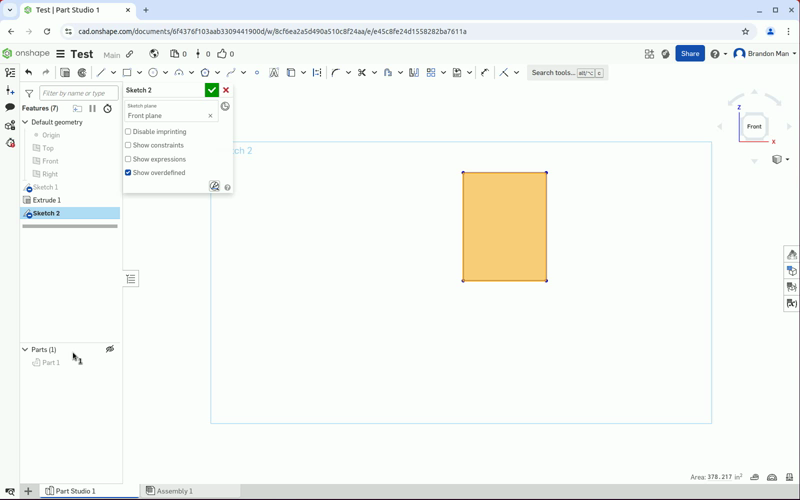
key(shift+y)
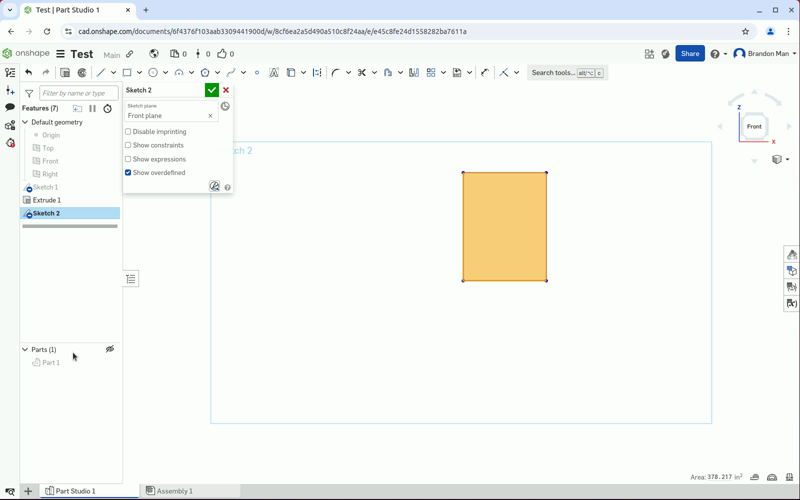
key(shift+e)
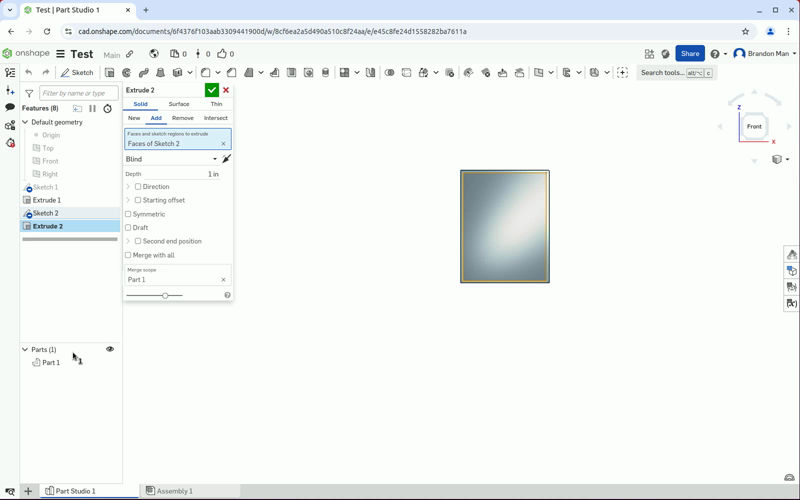
mouse_move(143, 106)
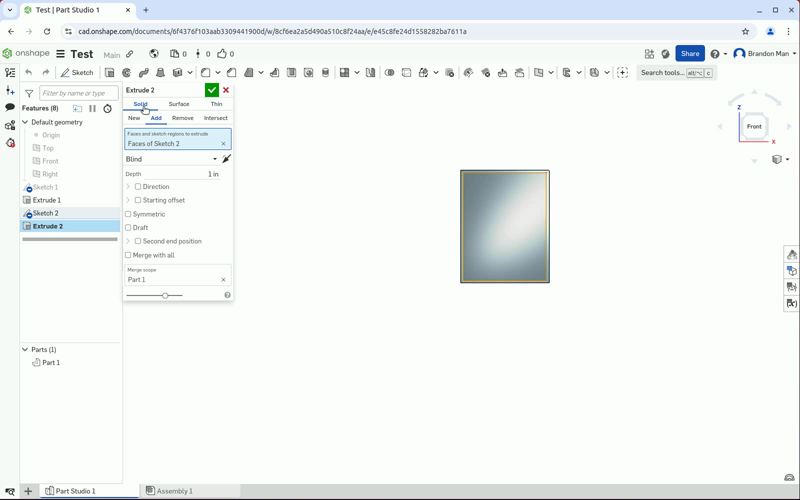
click(143, 106)
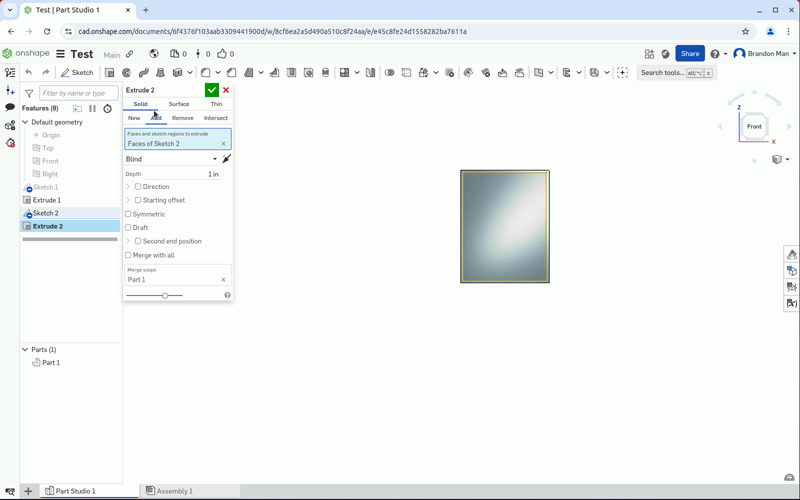
mouse_move(186, 120)
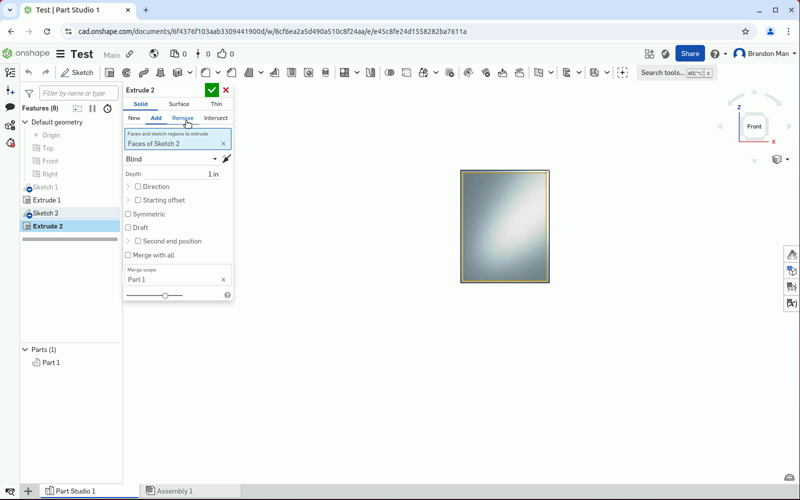
click(186, 120)
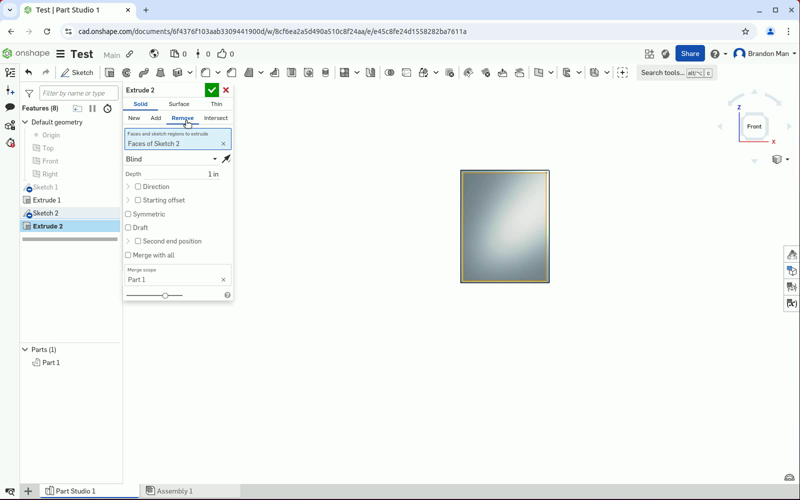
key(tab, 4)
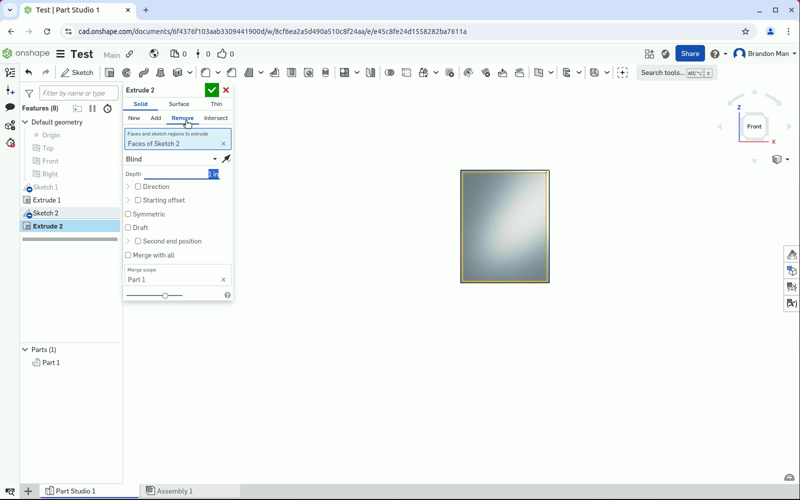
text(0.722)
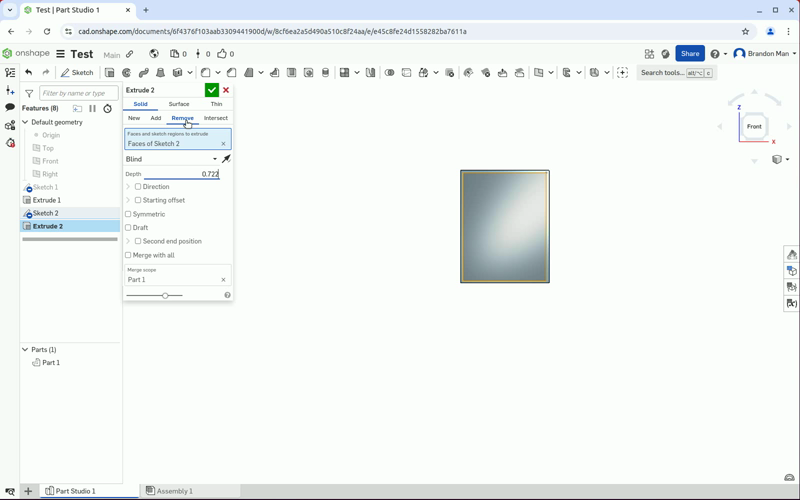
key(tab, 6)
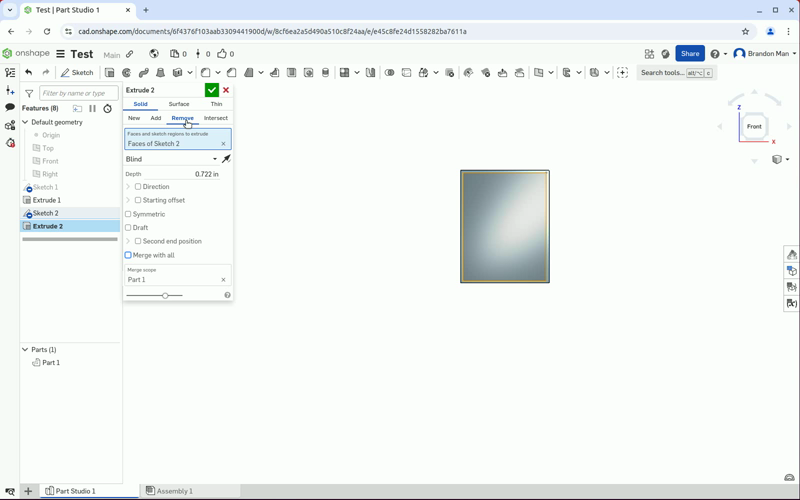
key(space)
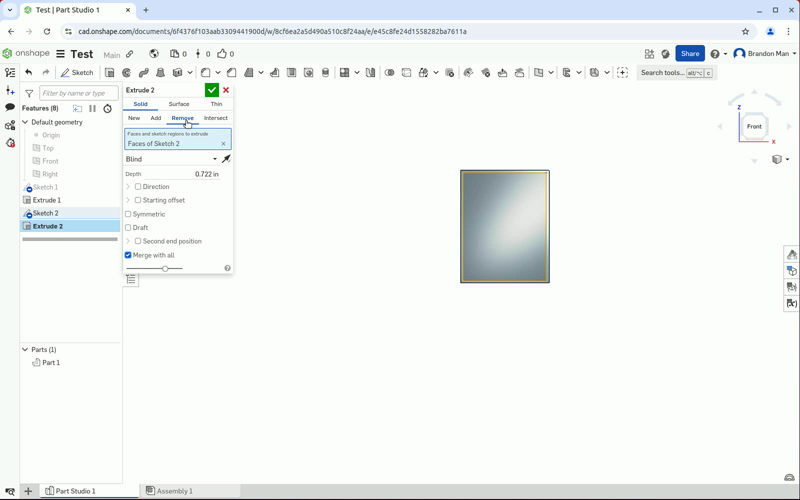
key(enter)
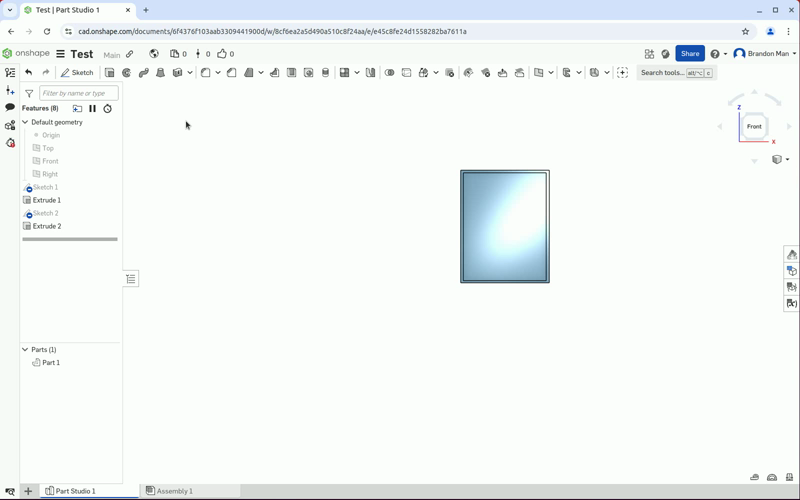
key(shift+h)
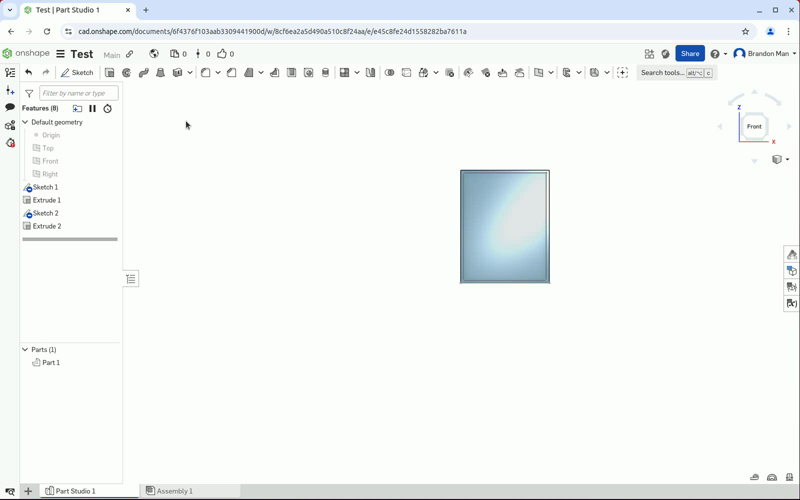
key(shift+h)
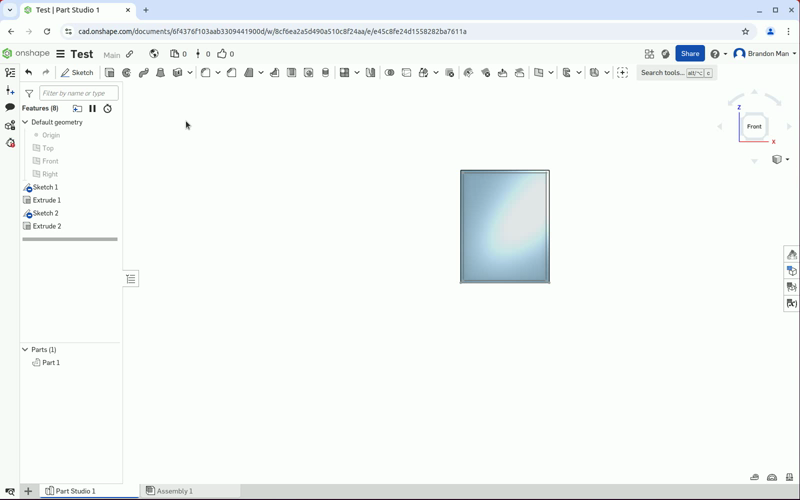
key(shift+7)
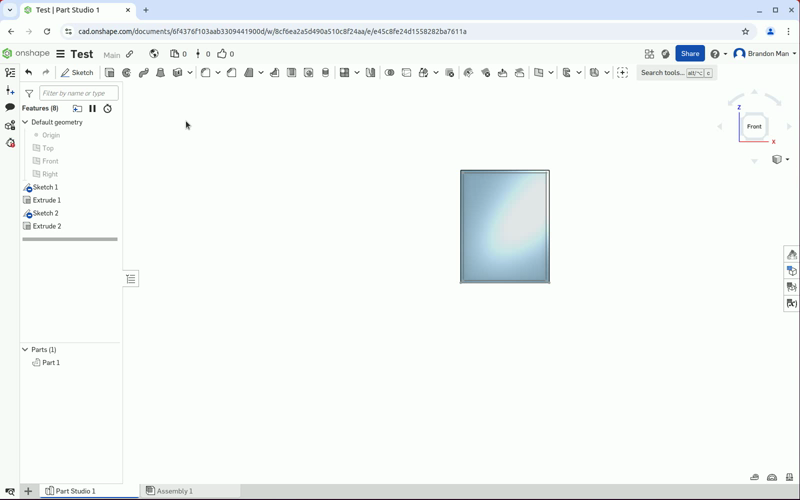
key(left, 2)
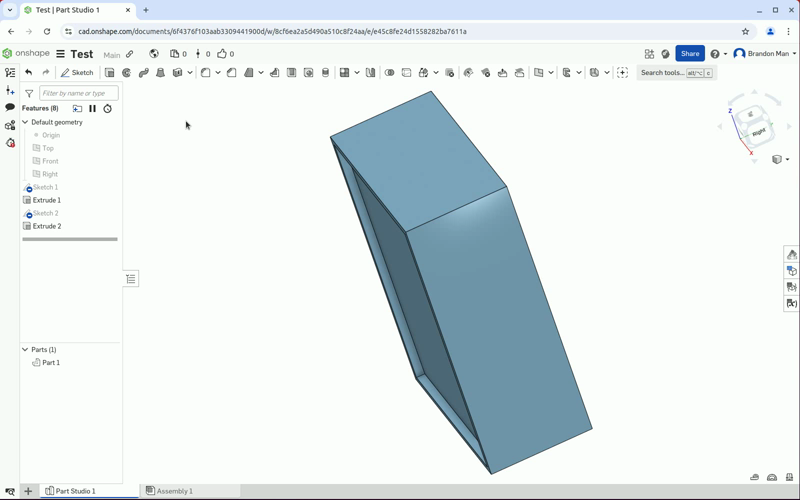
key(down, 2)
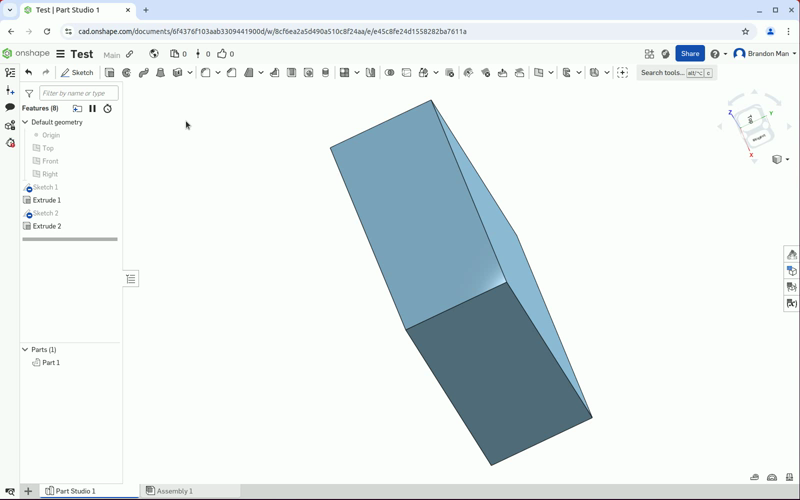
key(up, 2)
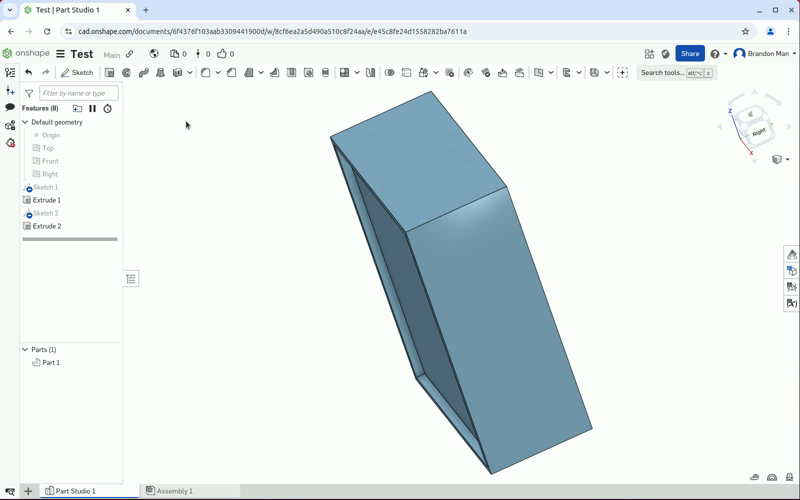
key(right, 2)
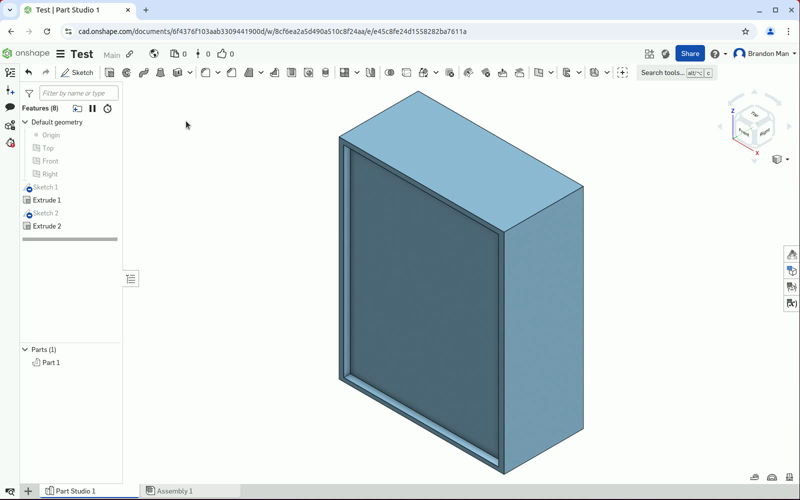
mouse_move(73, 189)
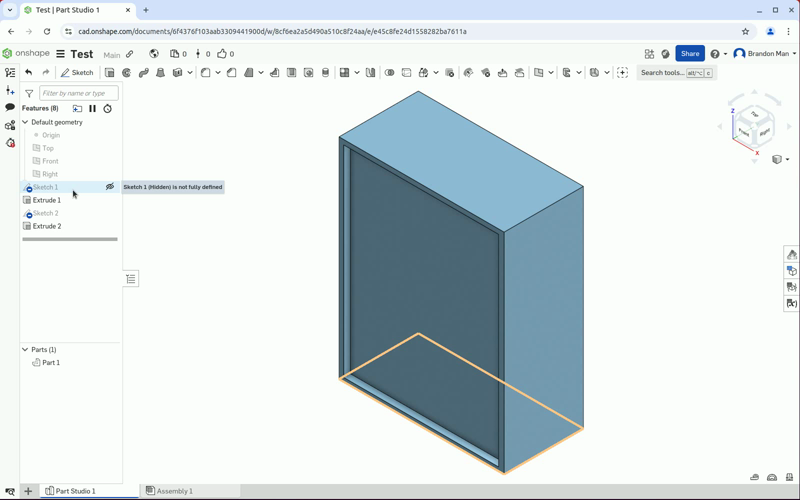
click(73, 189)